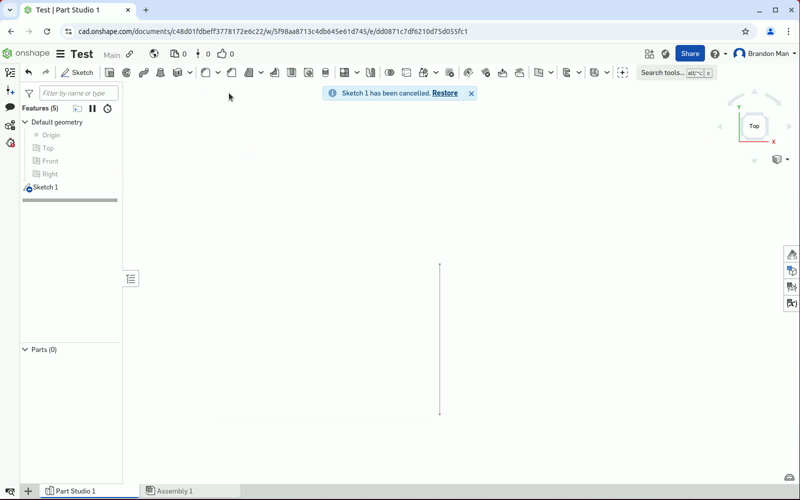
key(shift+h)
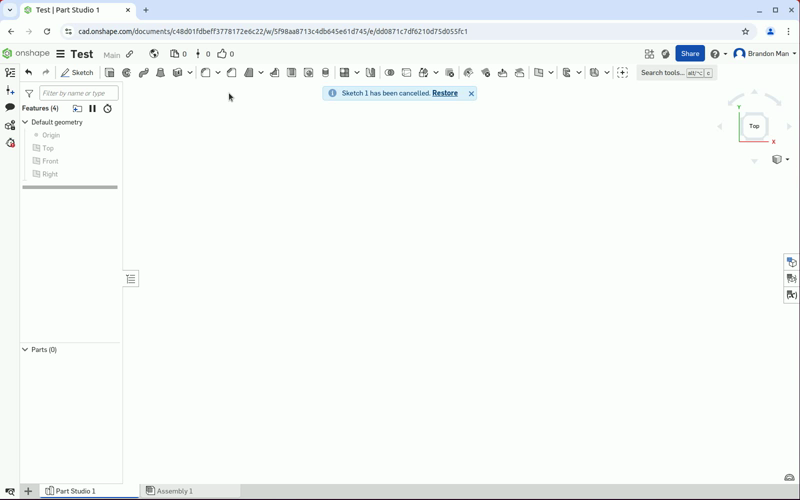
mouse_move(73, 352)
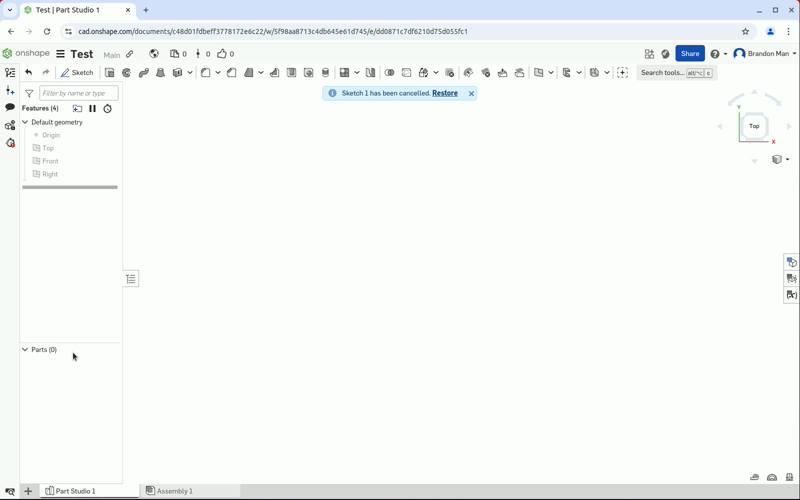
key(y)
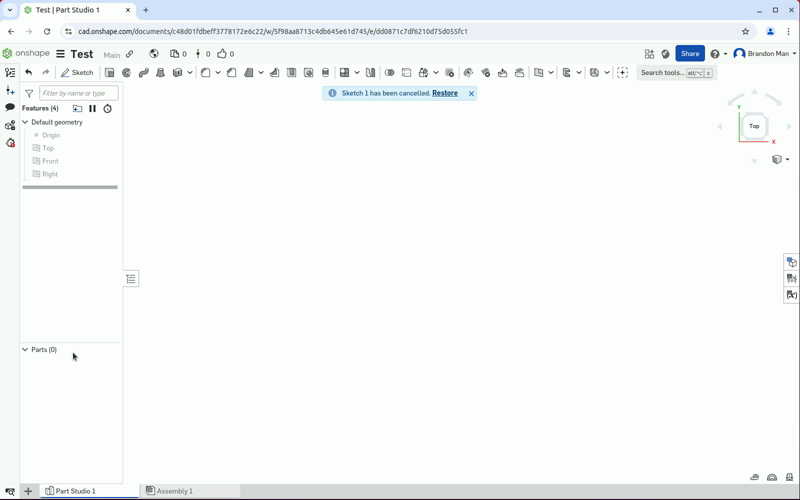
key(shift+p)
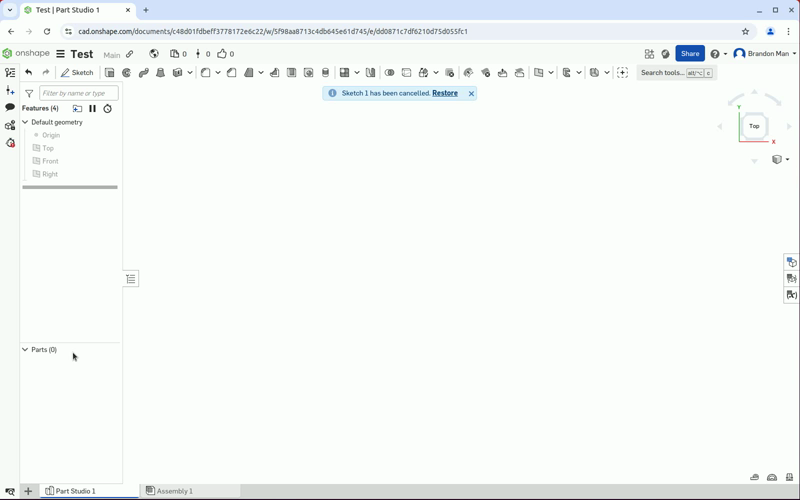
key(space)
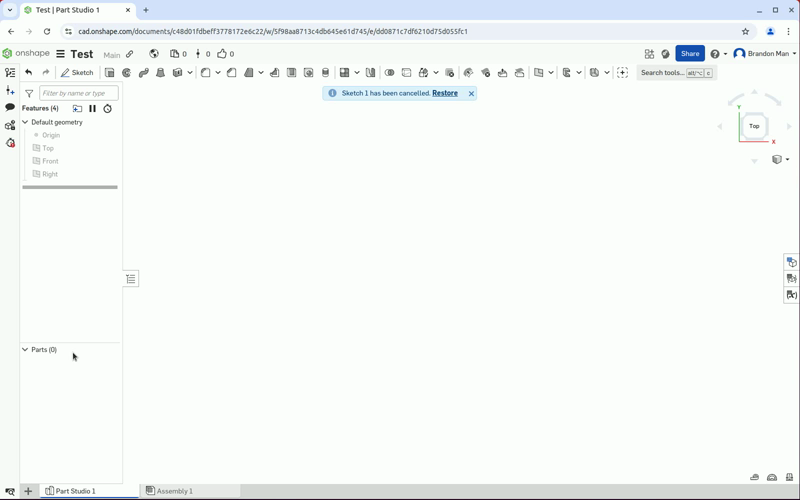
key_down(shift)
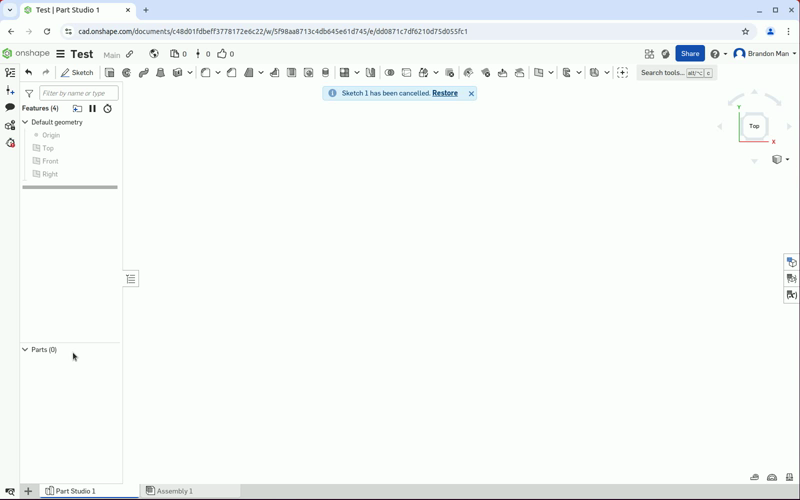
key(up)
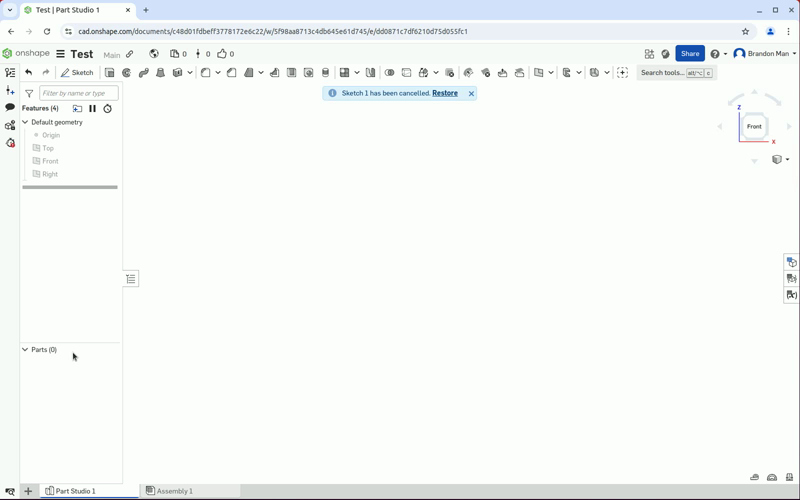
key_up(shift)
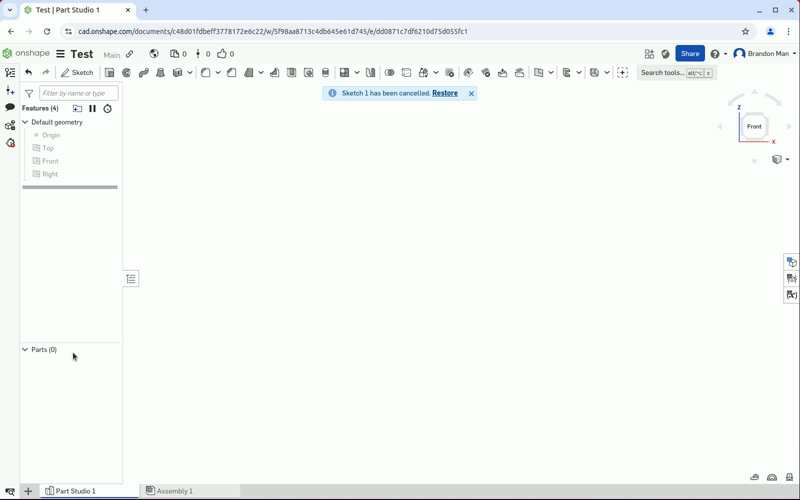
key(space)
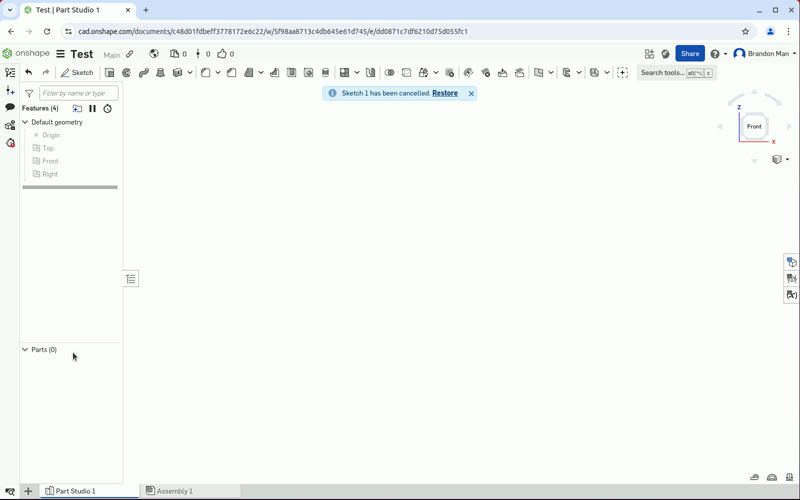
key_down(shift)
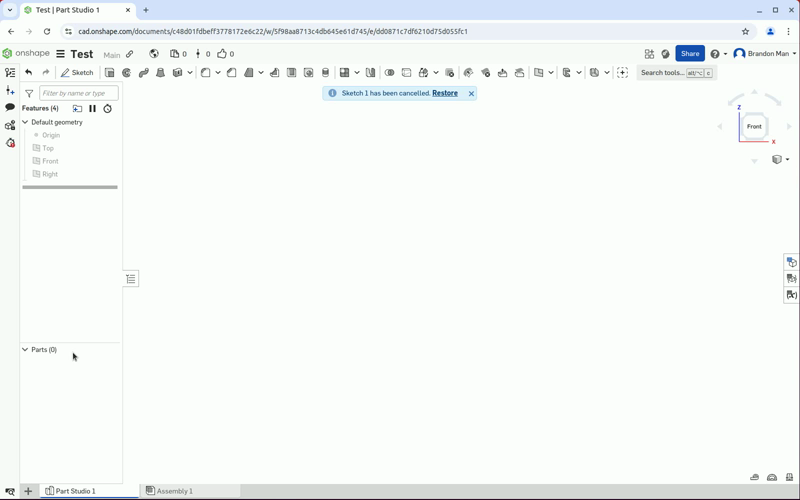
key(left)
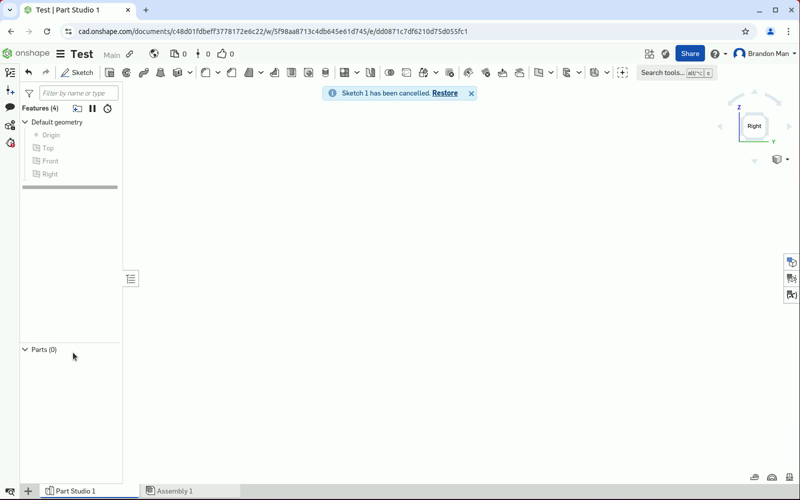
key_up(shift)
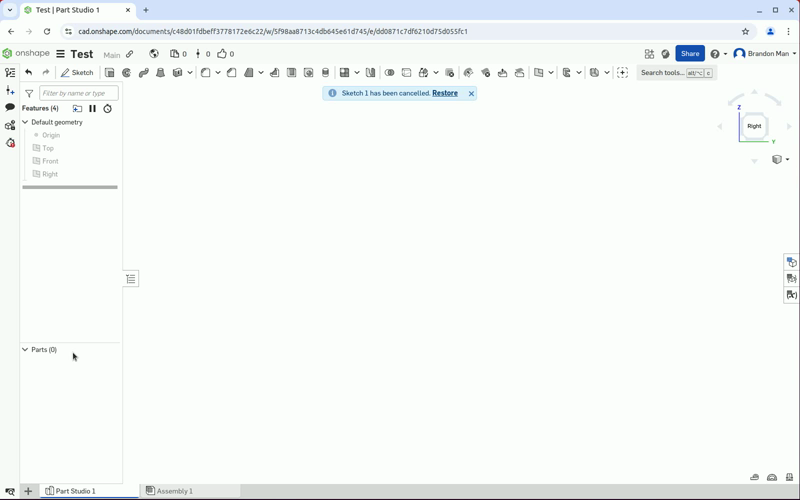
mouse_move(73, 352)
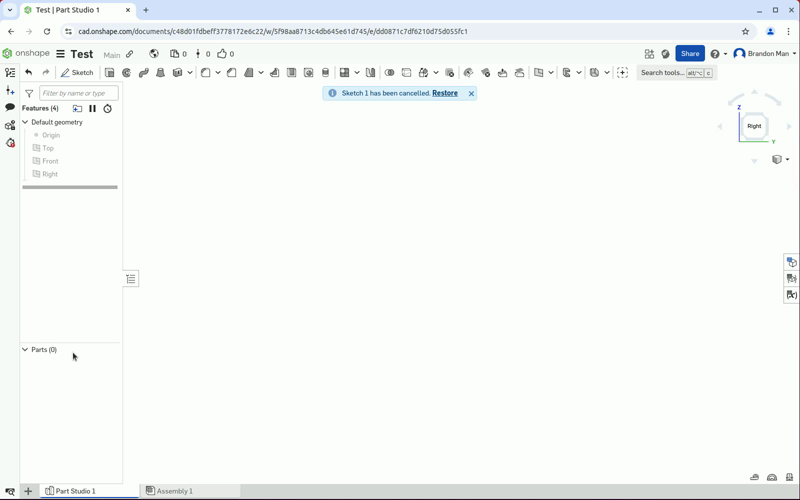
key(shift+y)
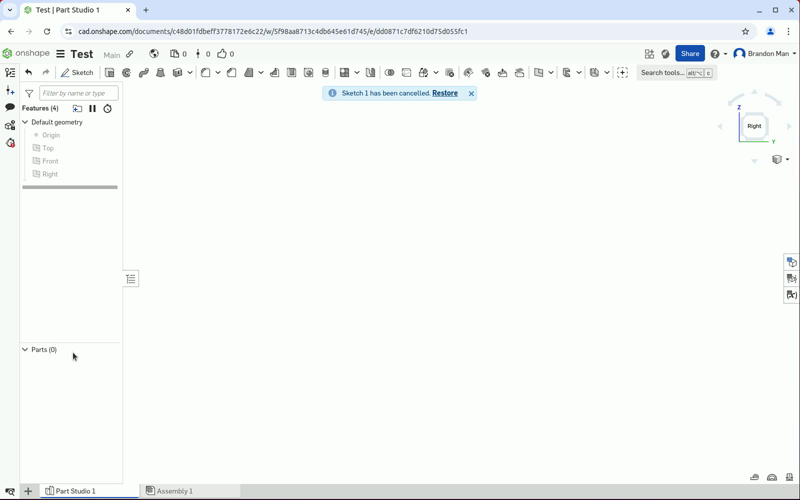
key(shift+s)
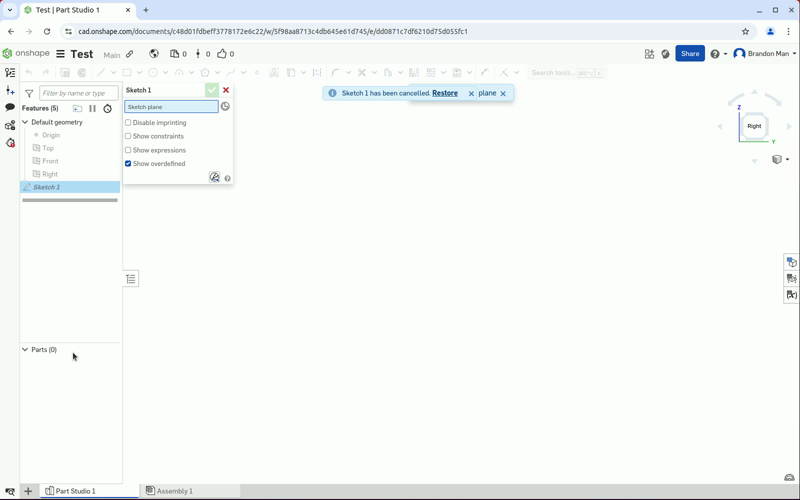
mouse_move(73, 176)
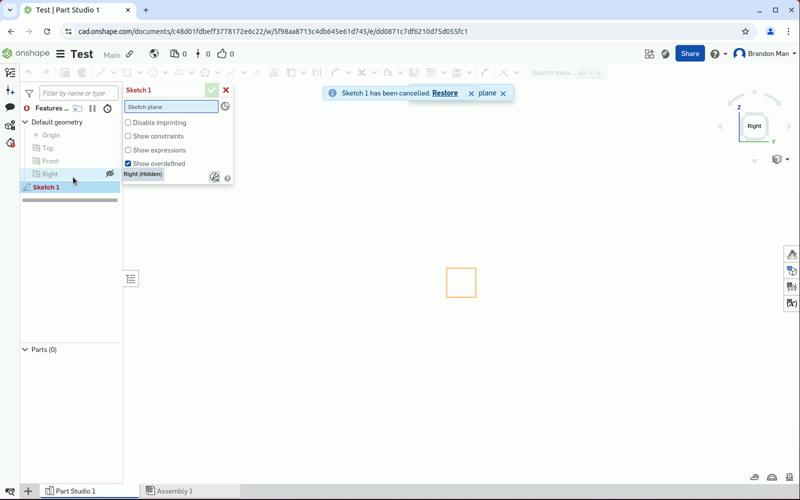
click(73, 176)
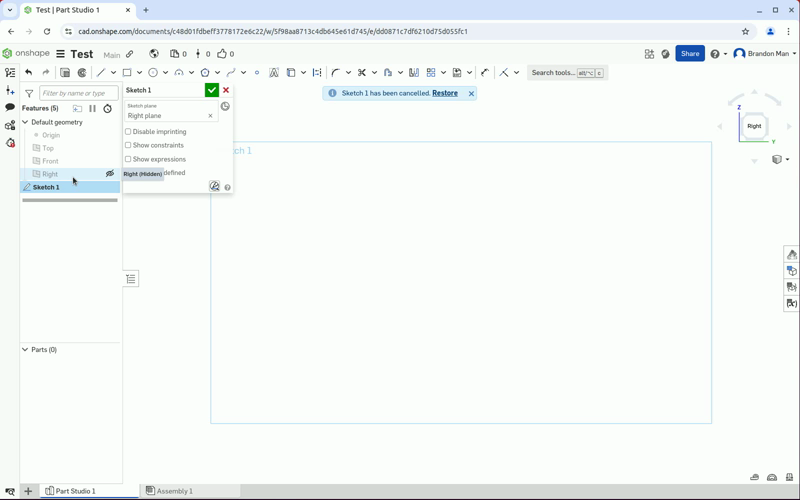
mouse_move(73, 352)
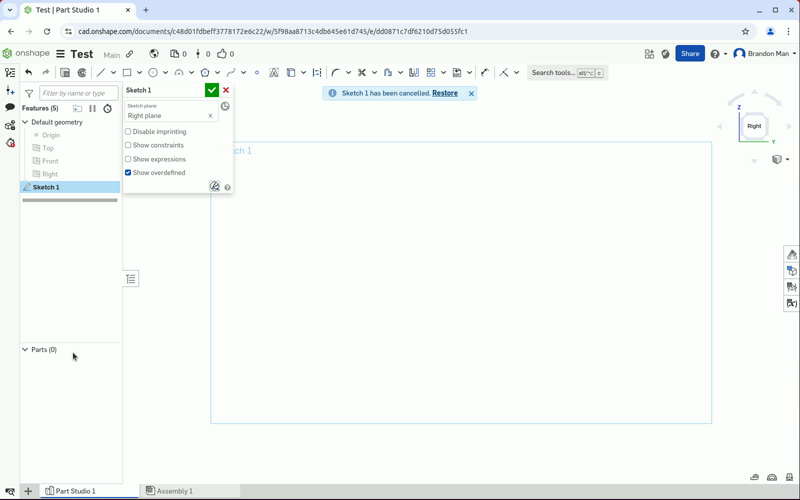
key(y)
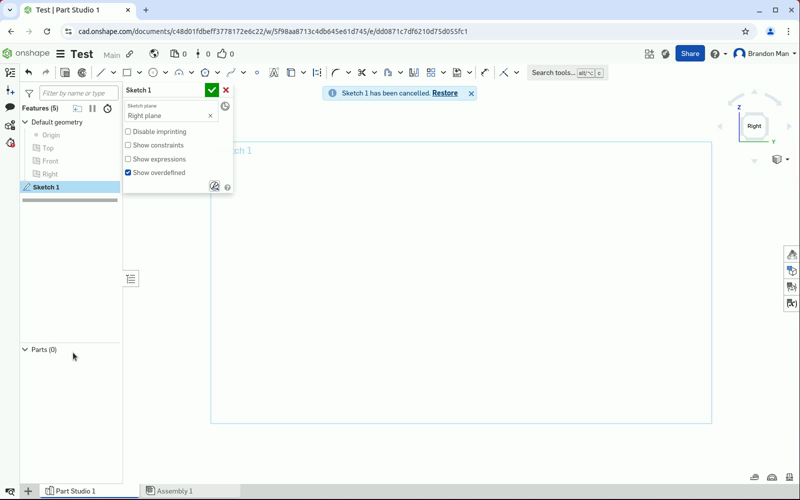
key(c)
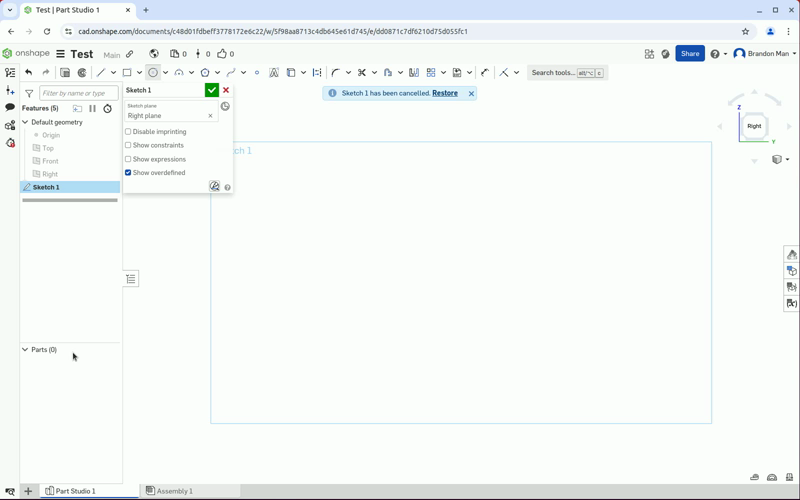
key_down(shift)
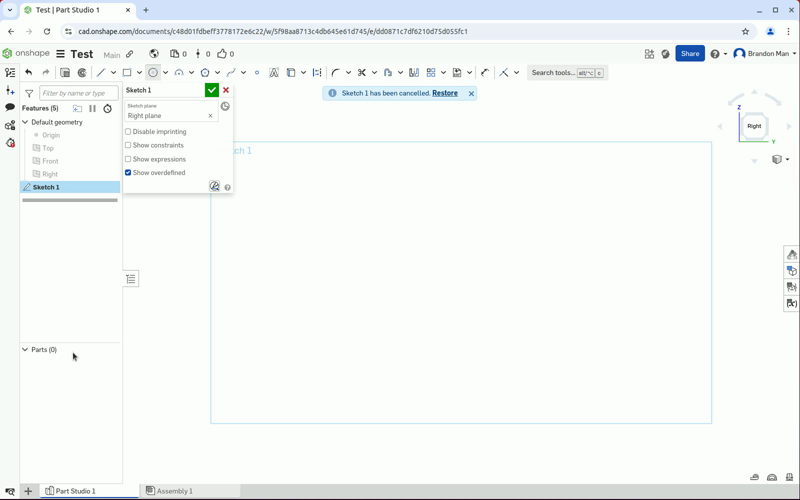
mouse_move(461, 282)
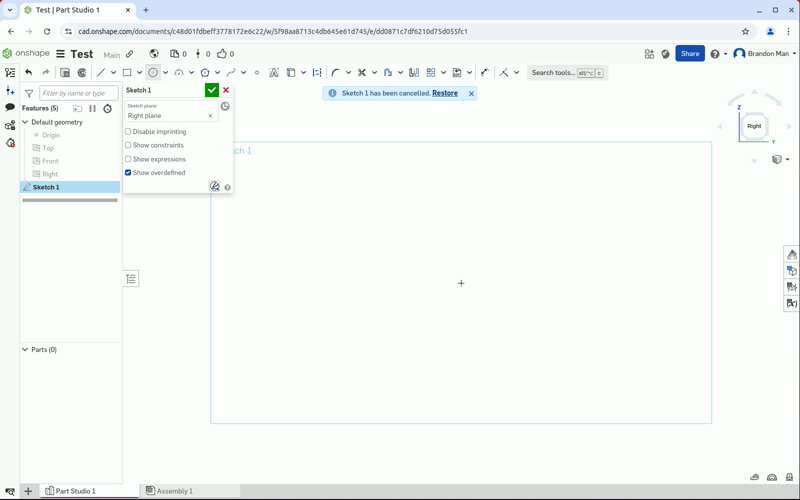
click(461, 282)
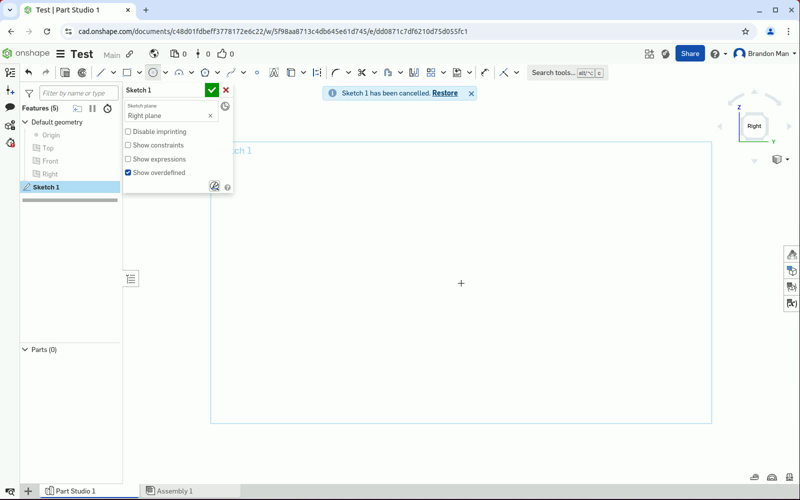
key_up(shift)
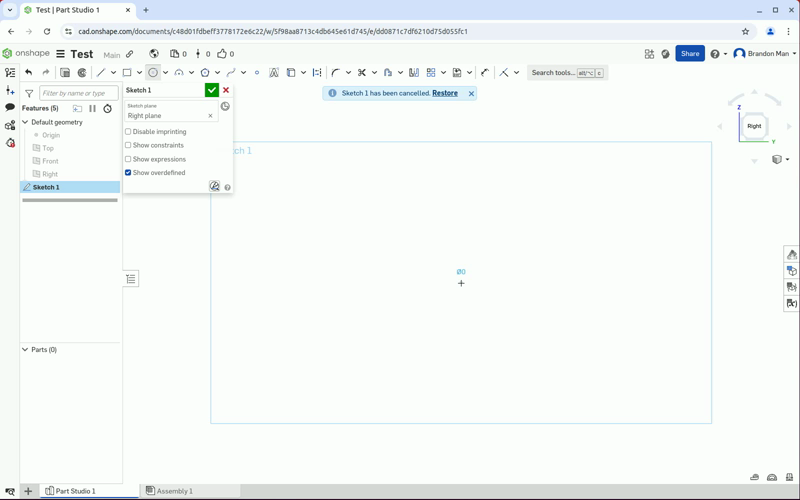
mouse_move(464, 282)
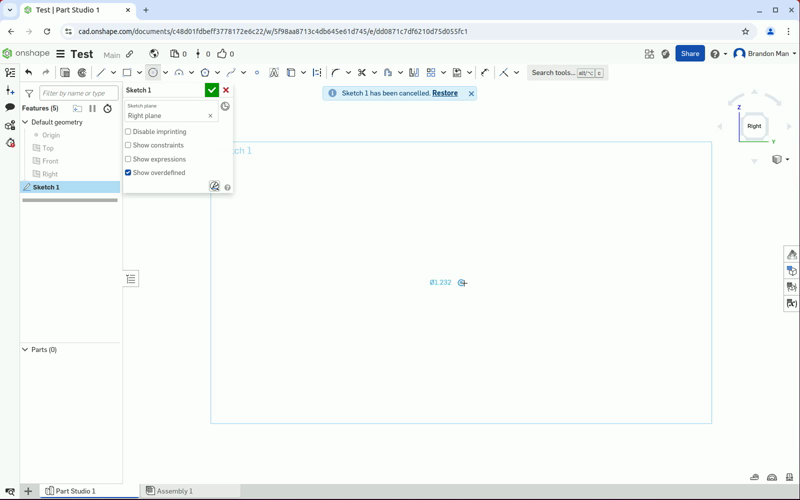
click(464, 282)
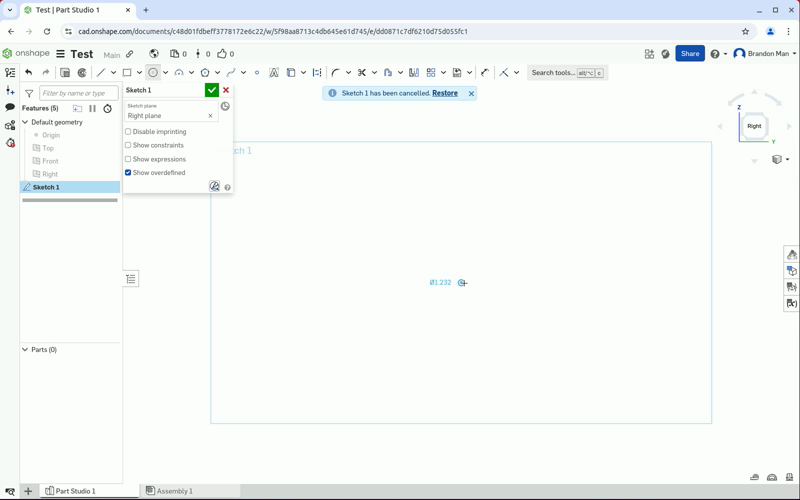
key(esc)
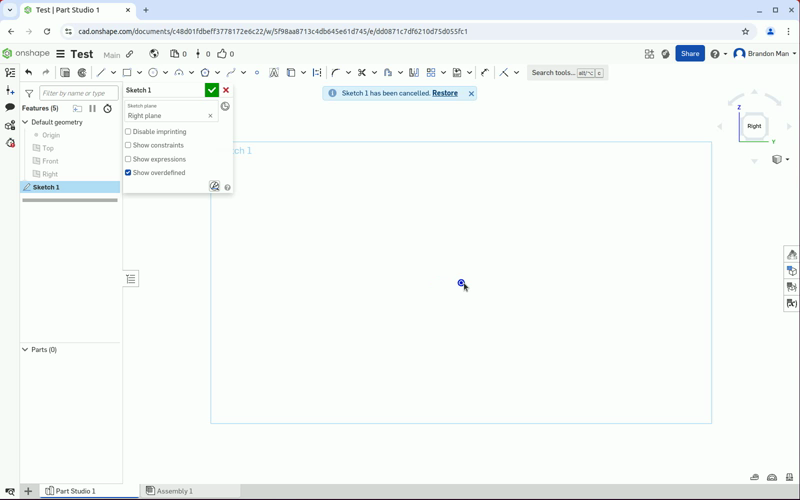
key(c)
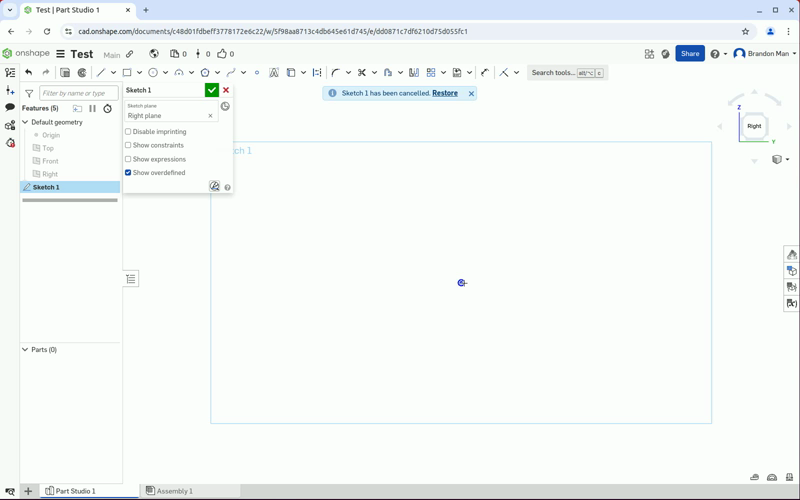
key_down(shift)
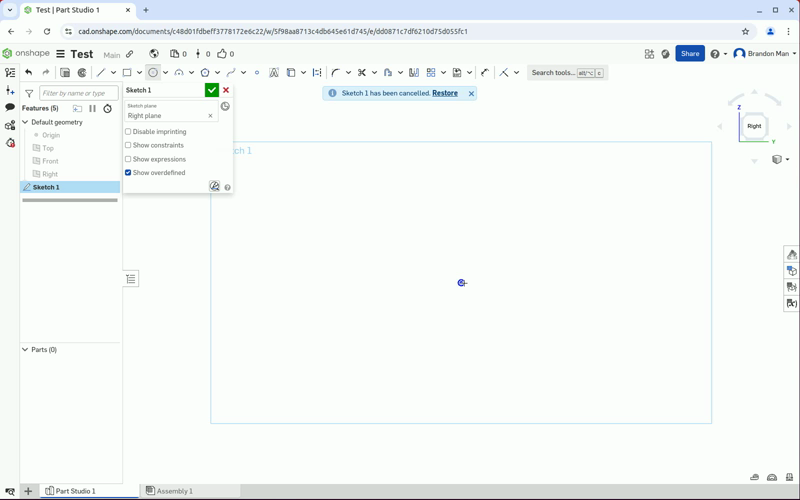
mouse_move(461, 282)
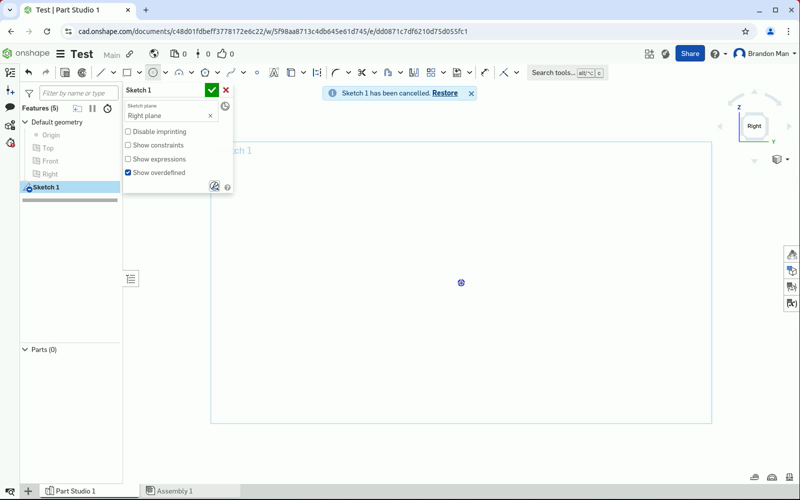
scroll(6)
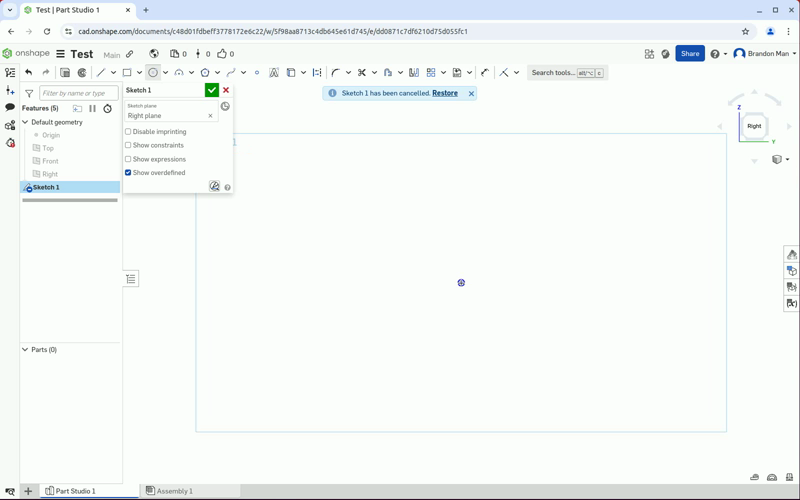
scroll(6)
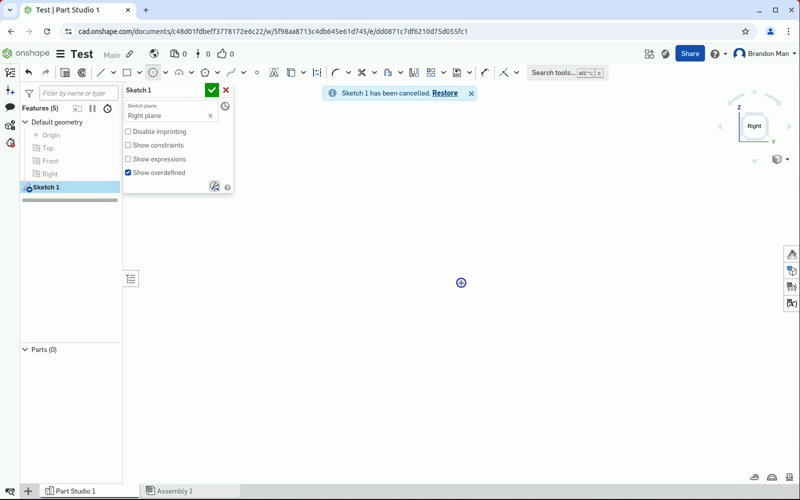
scroll(6)
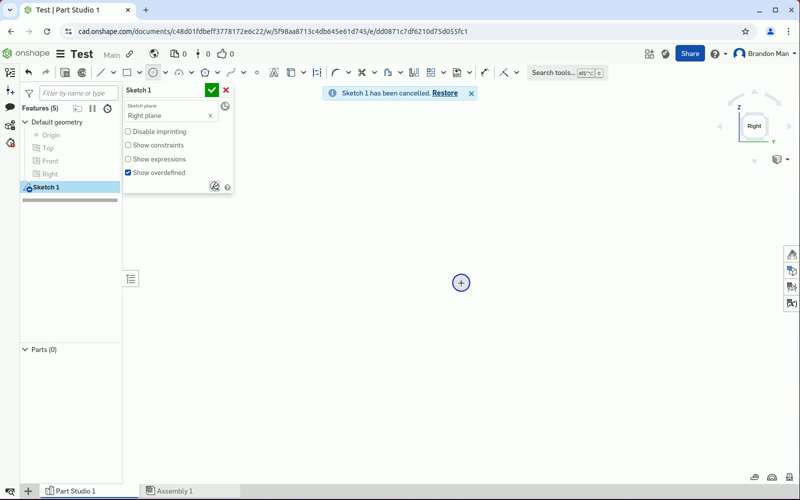
scroll(6)
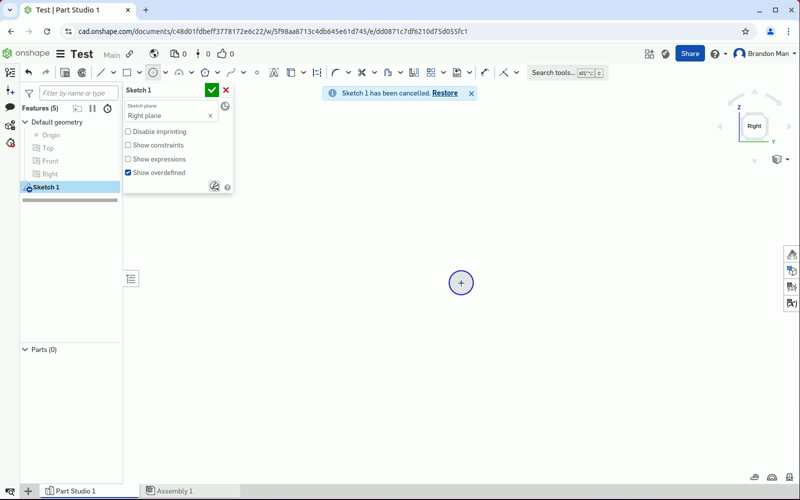
scroll(6)
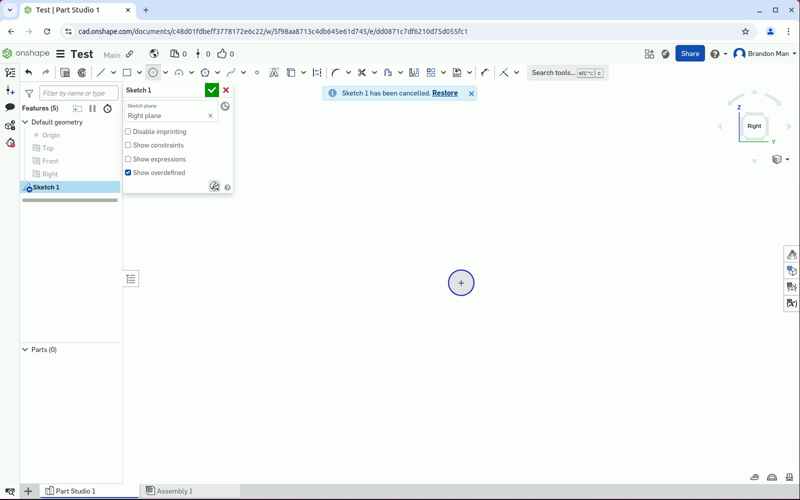
scroll(6)
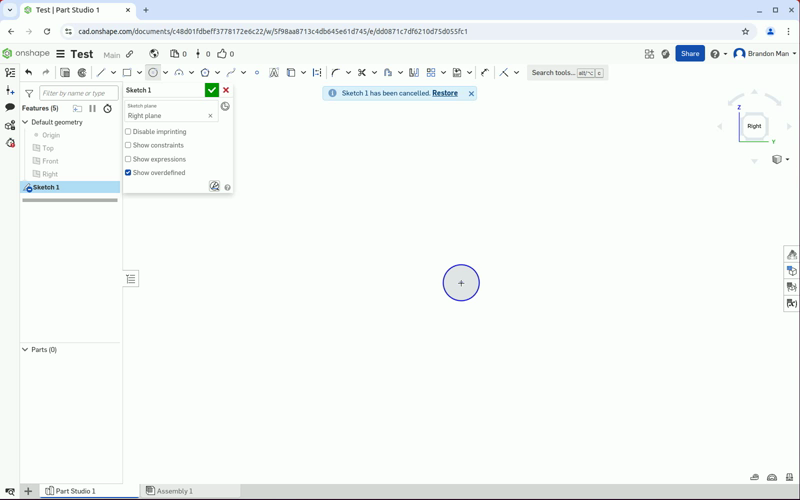
scroll(6)
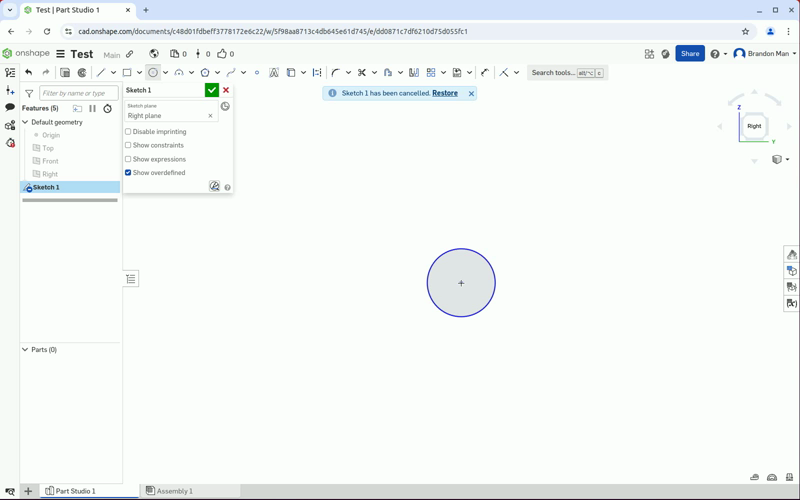
click(461, 282)
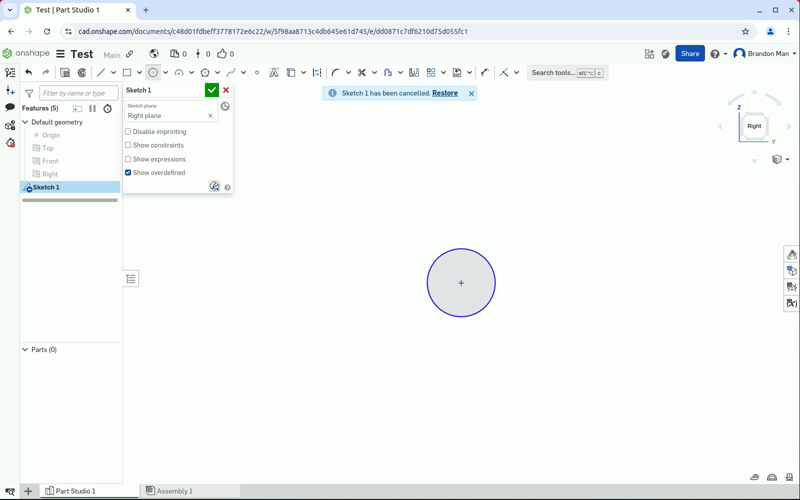
scroll(-6)
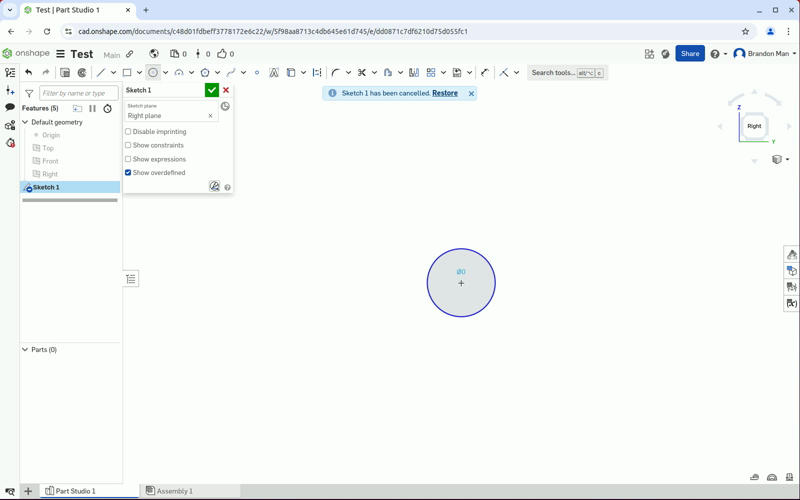
scroll(-6)
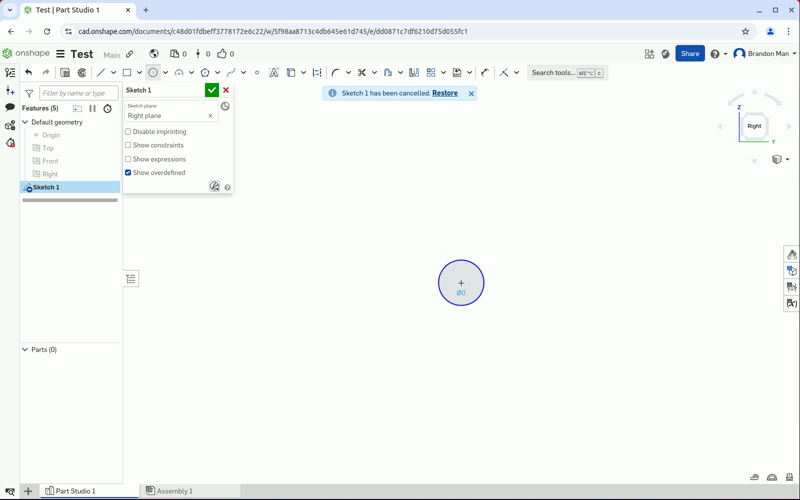
scroll(-6)
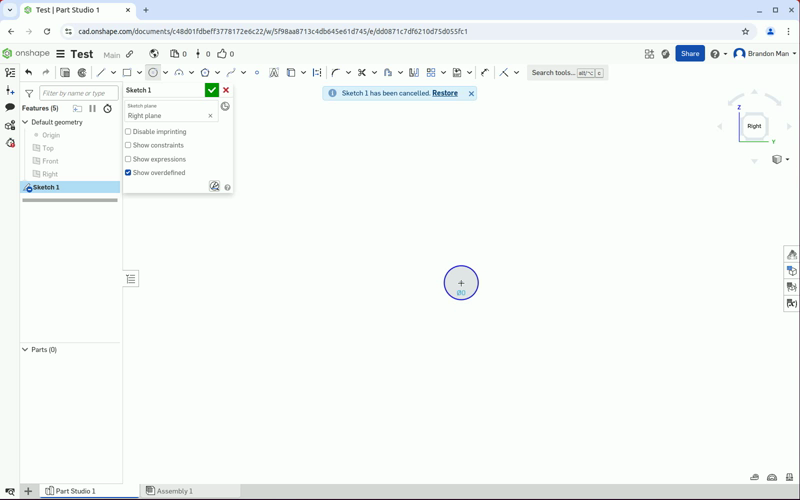
scroll(-6)
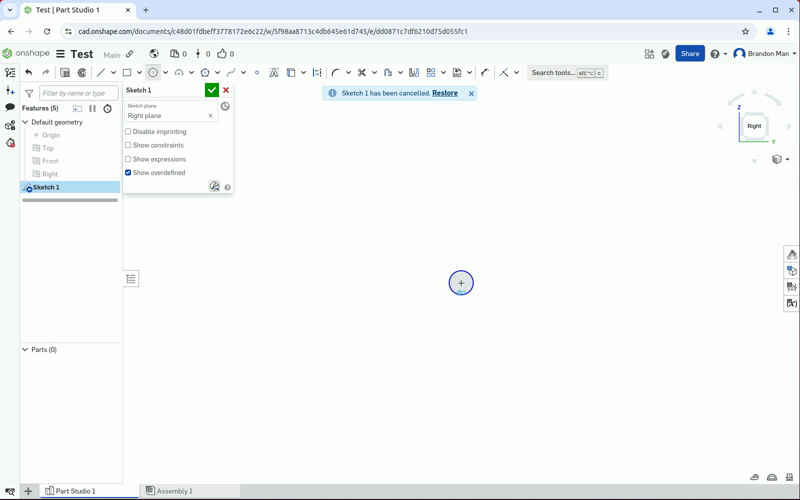
scroll(-6)
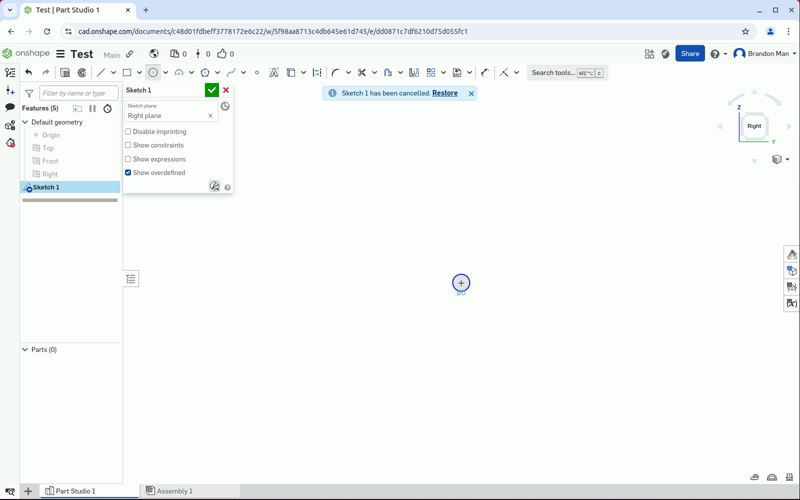
scroll(-6)
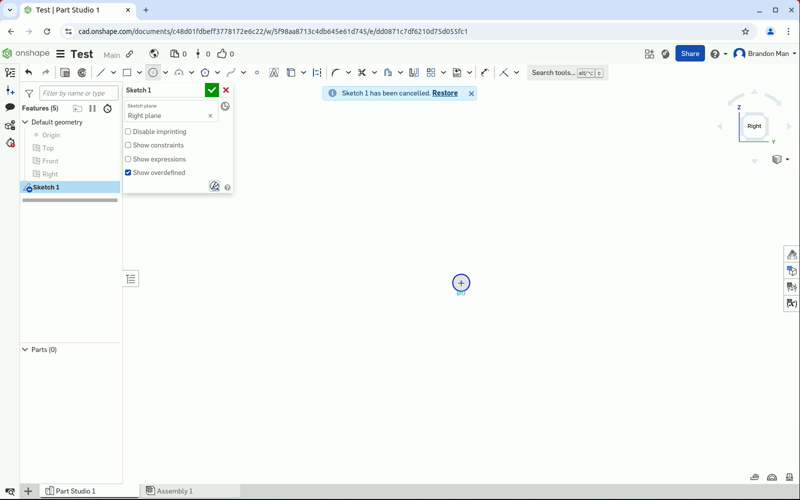
scroll(-6)
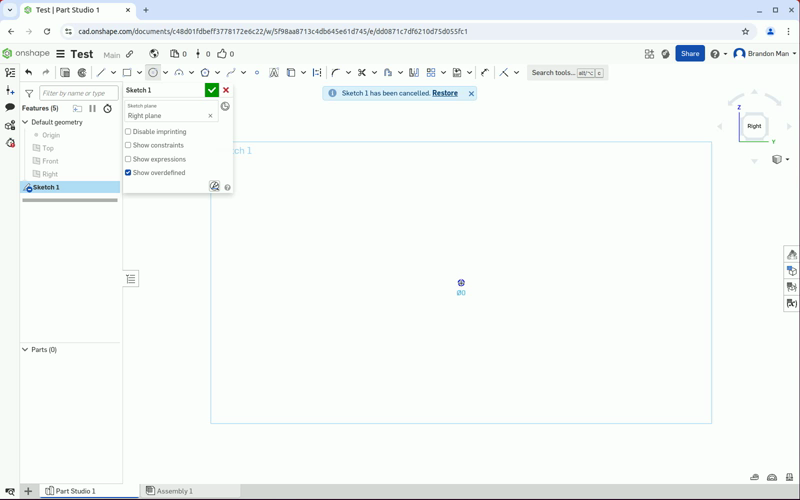
key_up(shift)
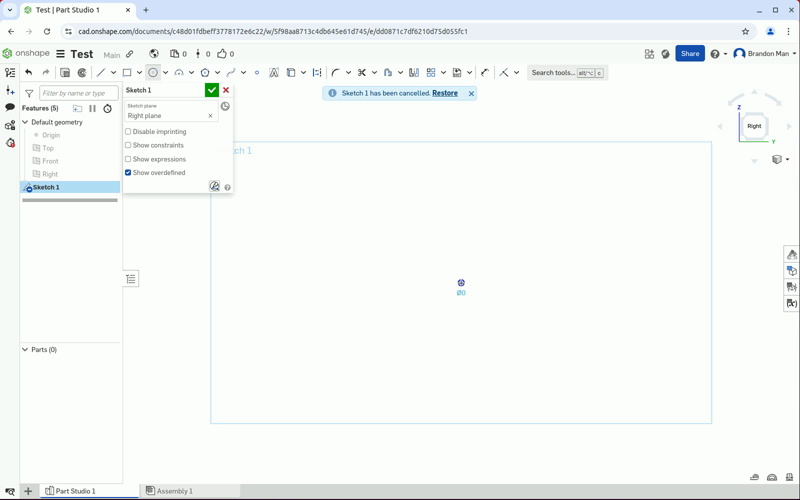
mouse_move(463, 282)
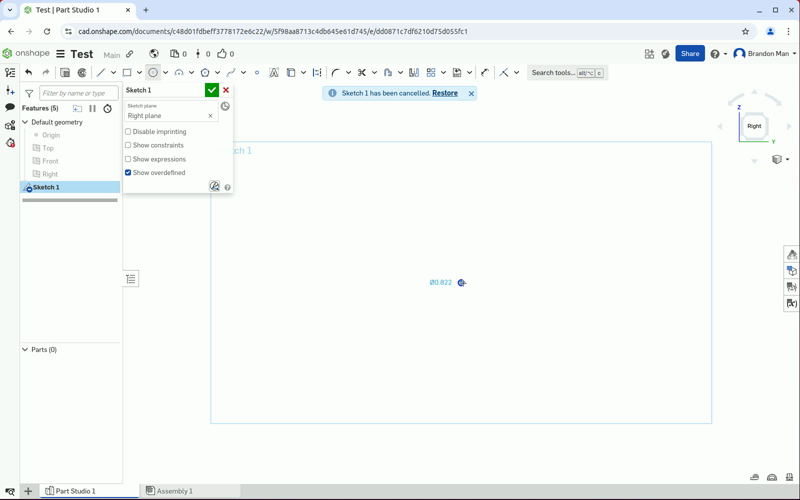
scroll(6)
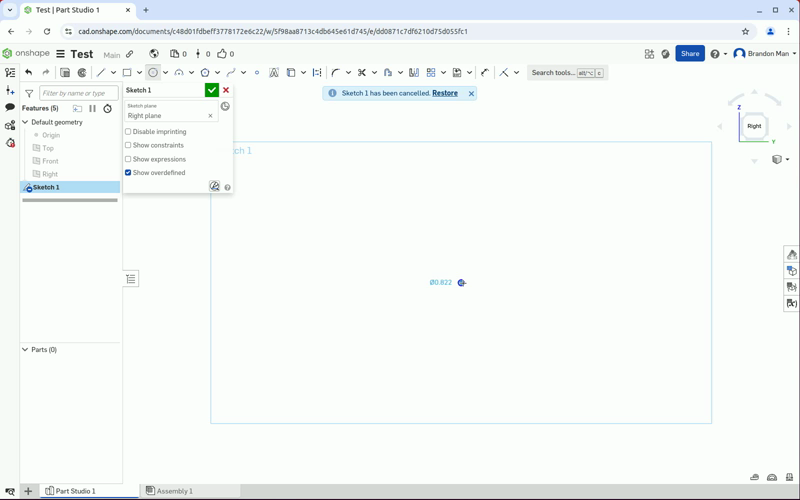
scroll(6)
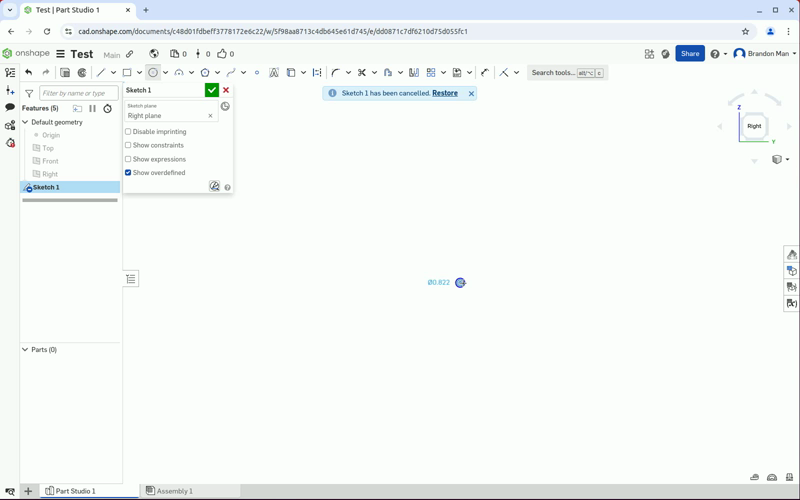
scroll(6)
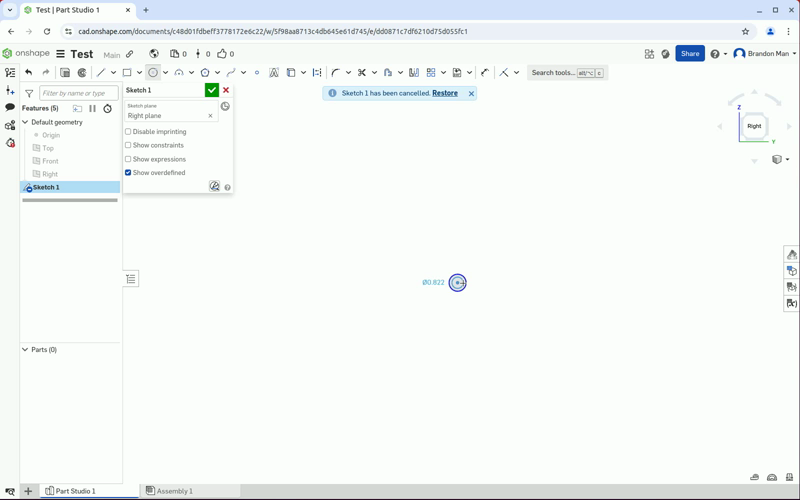
scroll(6)
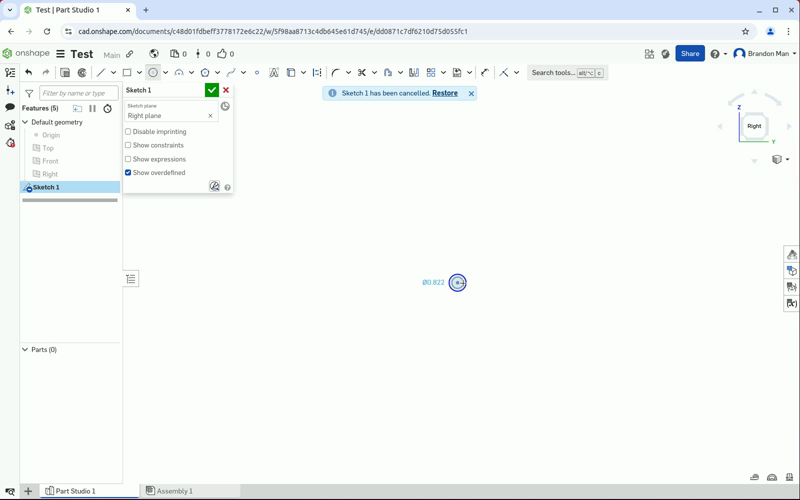
scroll(6)
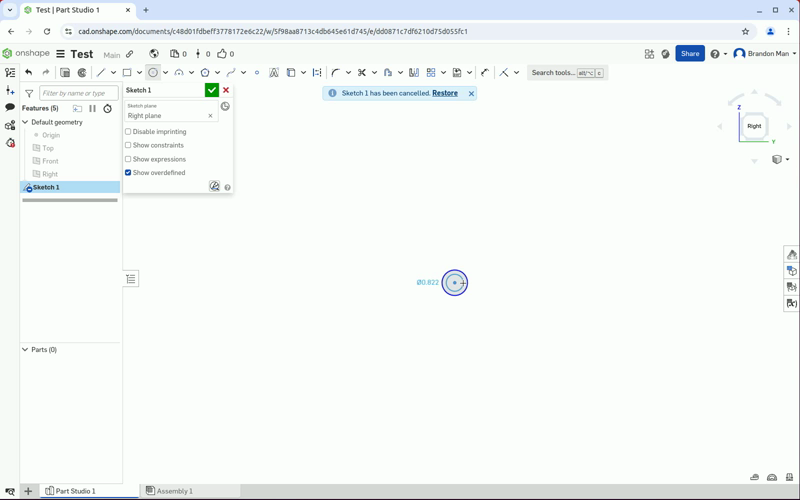
scroll(6)
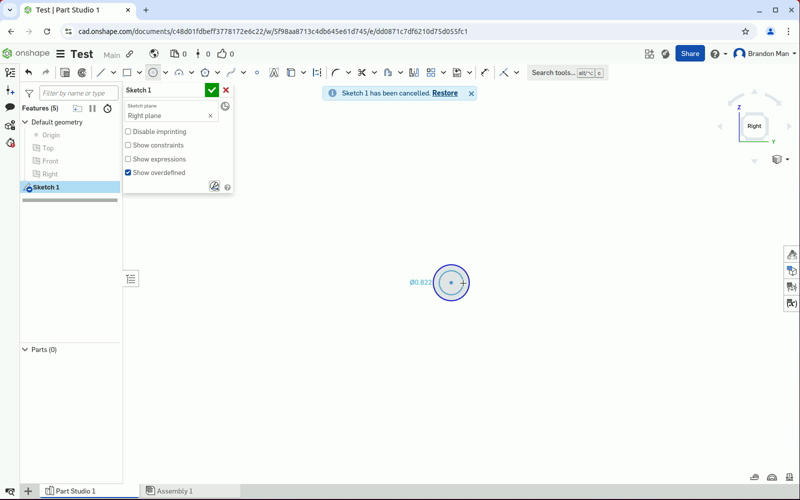
scroll(6)
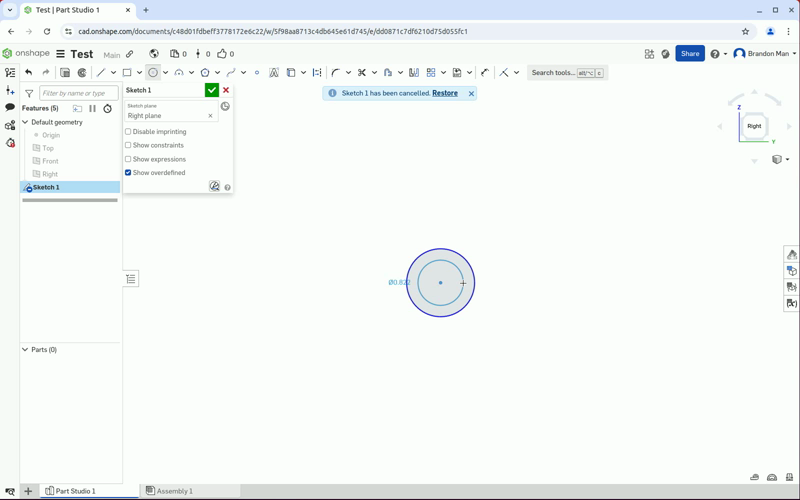
click(463, 282)
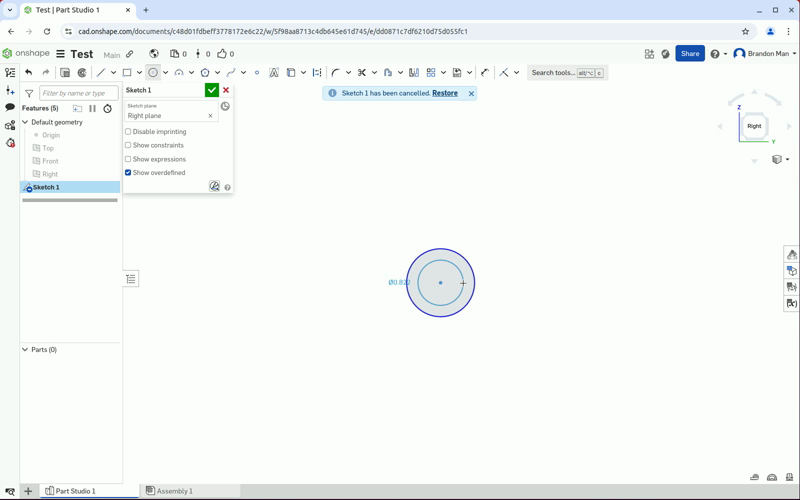
scroll(-6)
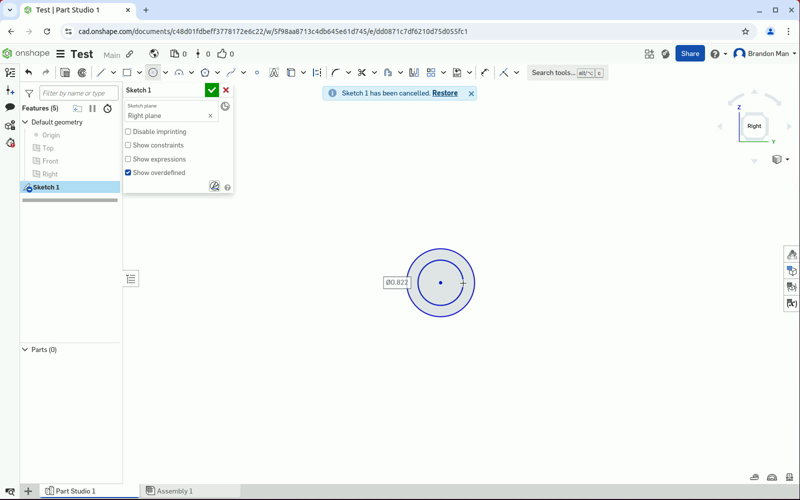
scroll(-6)
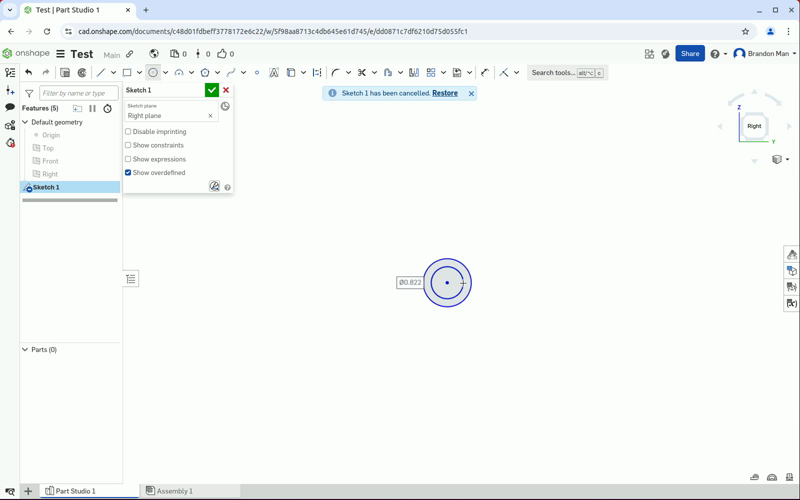
scroll(-6)
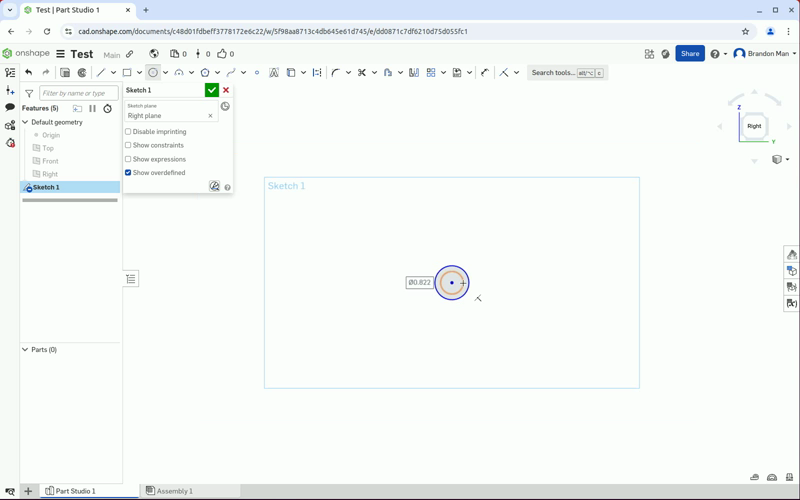
scroll(-6)
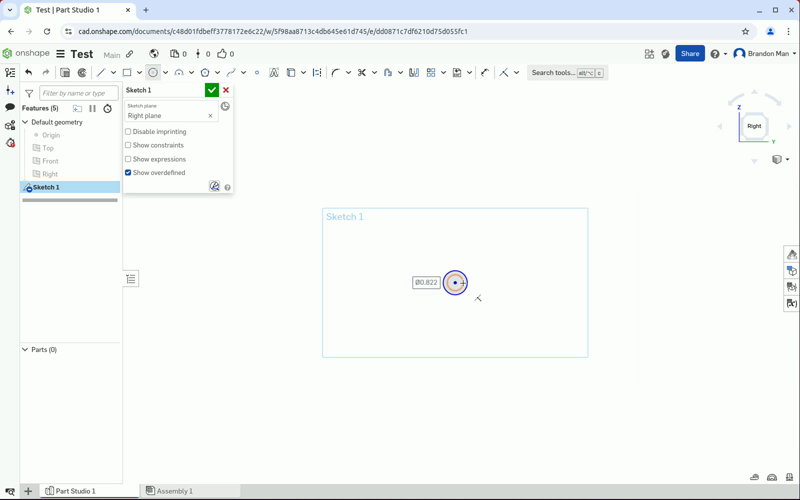
scroll(-6)
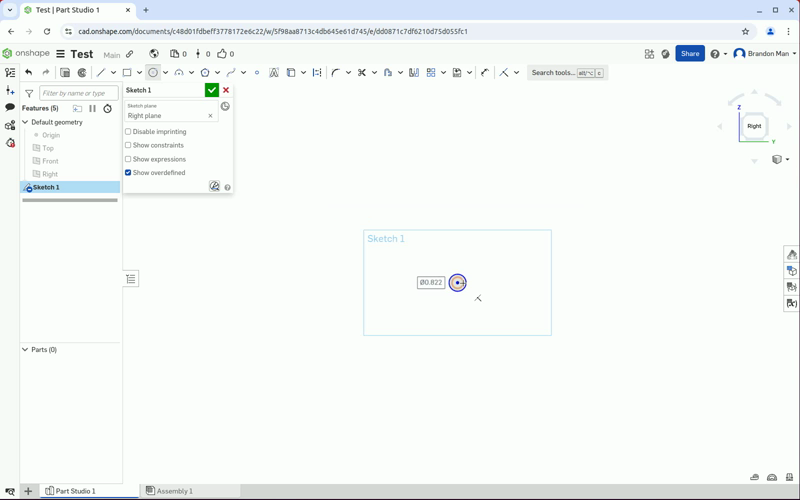
scroll(-6)
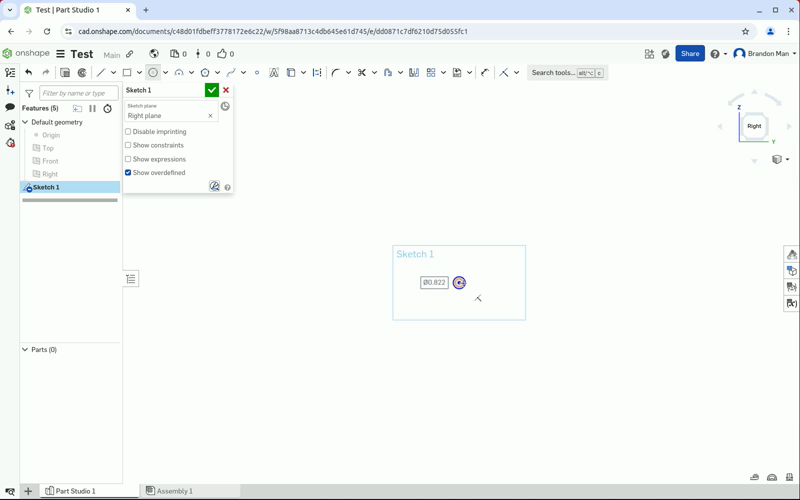
scroll(-6)
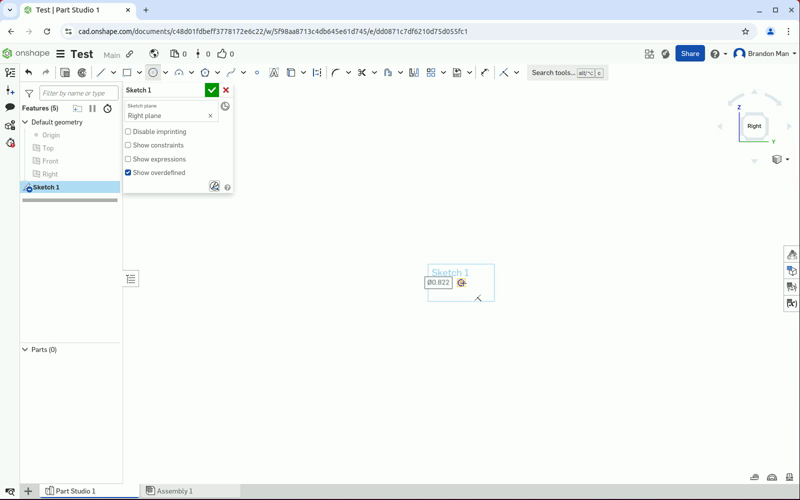
key(esc)
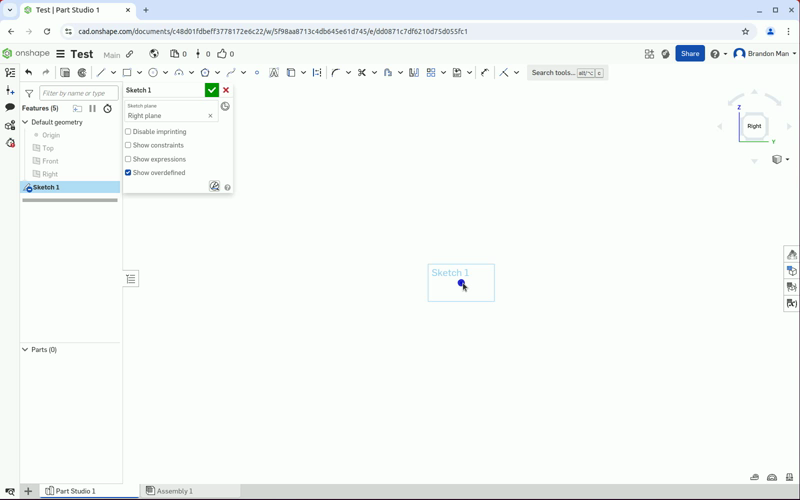
mouse_move(460, 285)
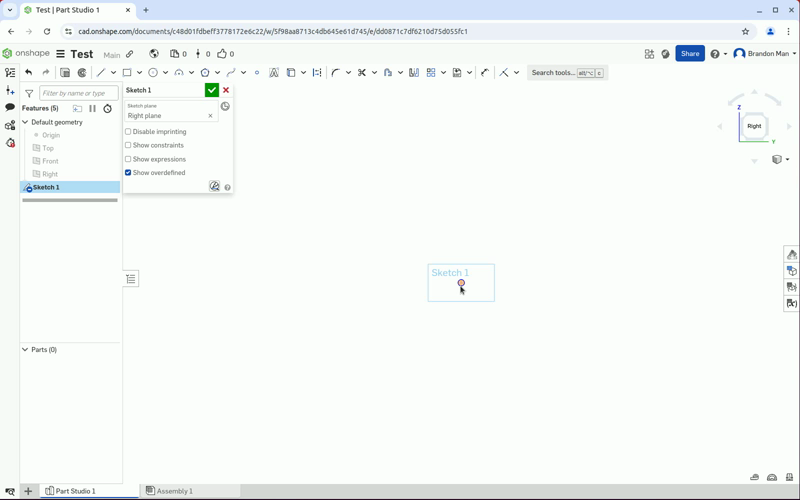
scroll(6)
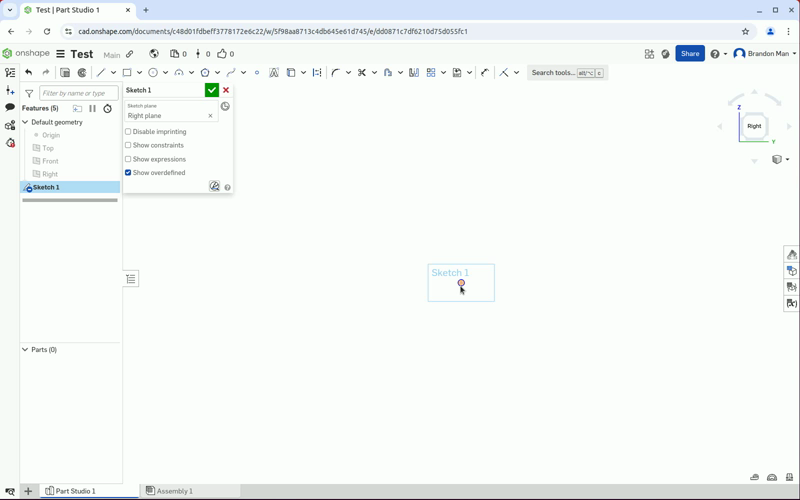
scroll(6)
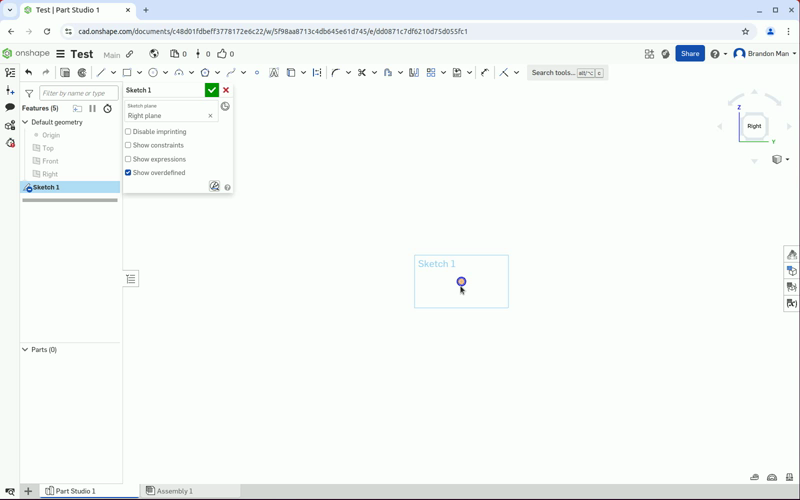
scroll(6)
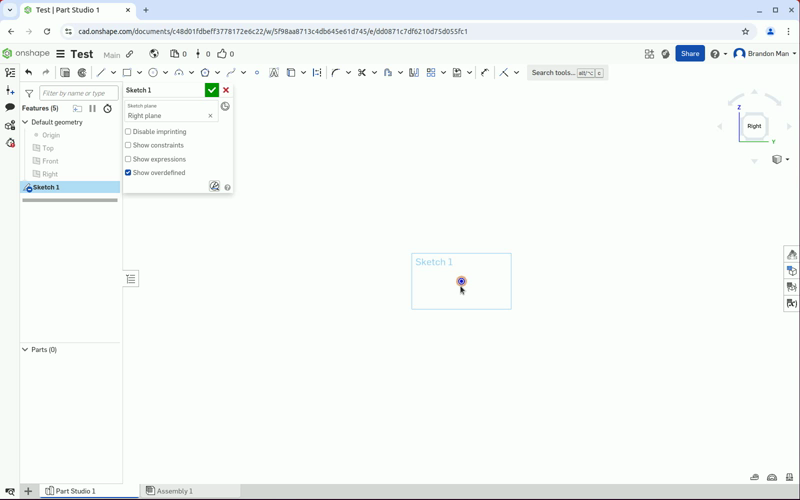
scroll(6)
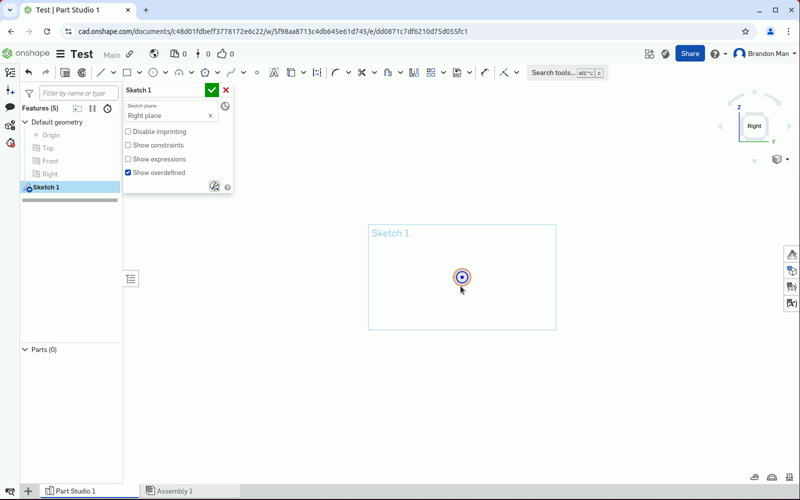
scroll(6)
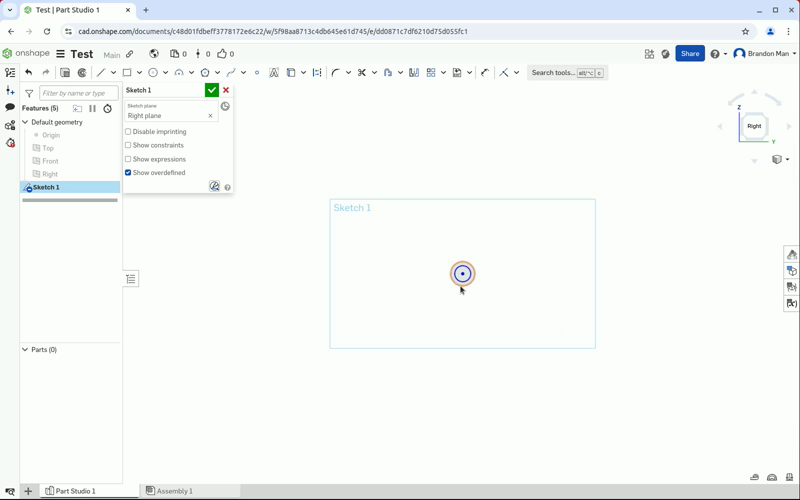
scroll(6)
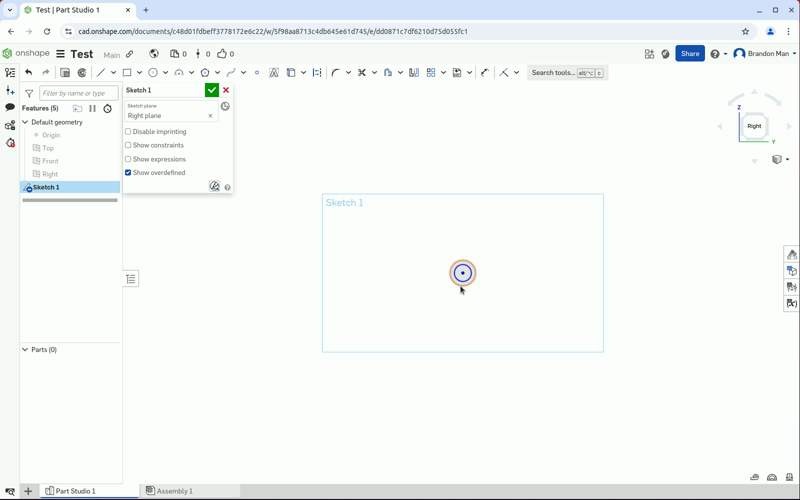
scroll(6)
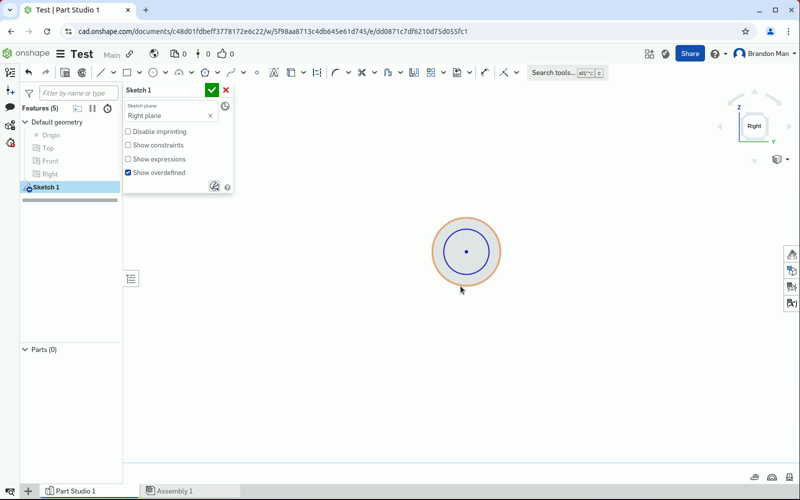
click(460, 285)
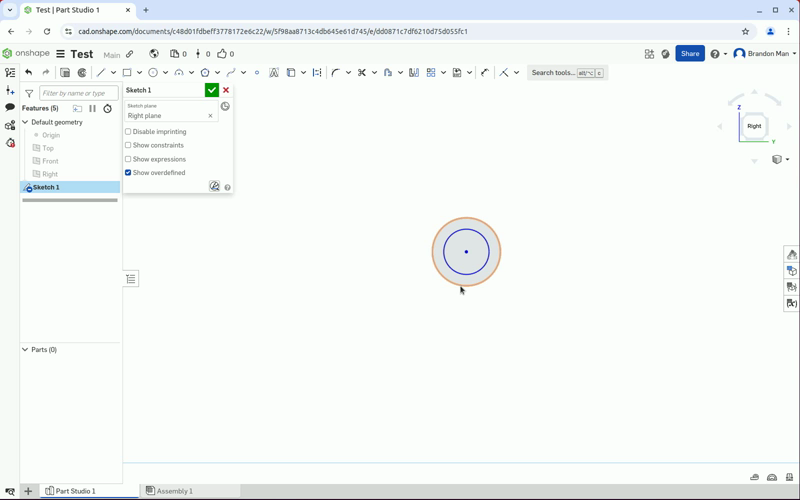
scroll(-6)
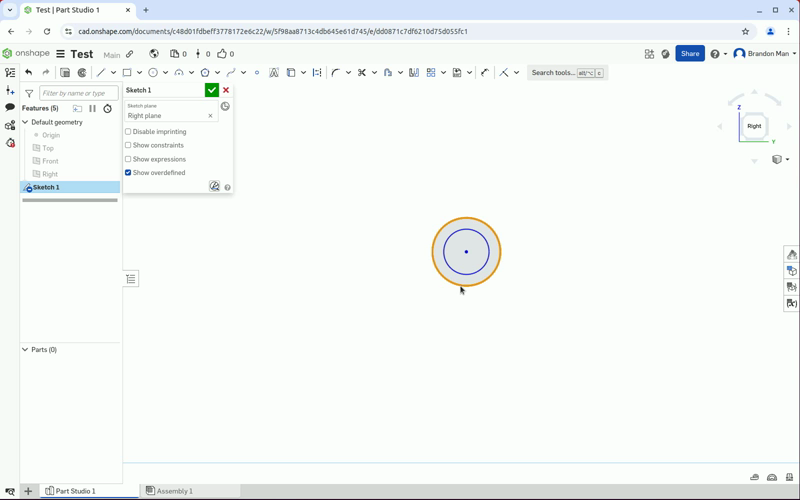
scroll(-6)
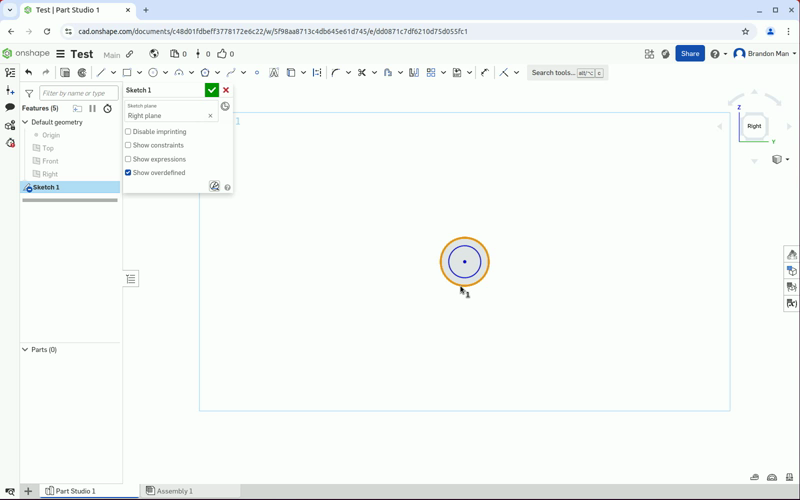
scroll(-6)
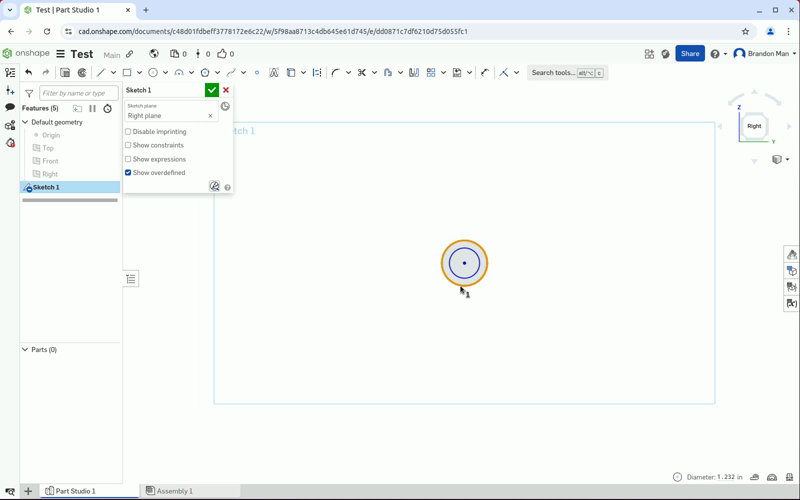
scroll(-6)
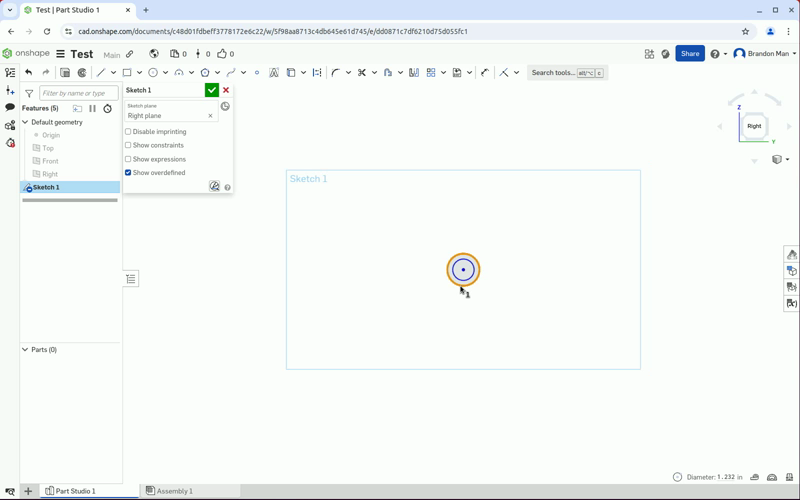
scroll(-6)
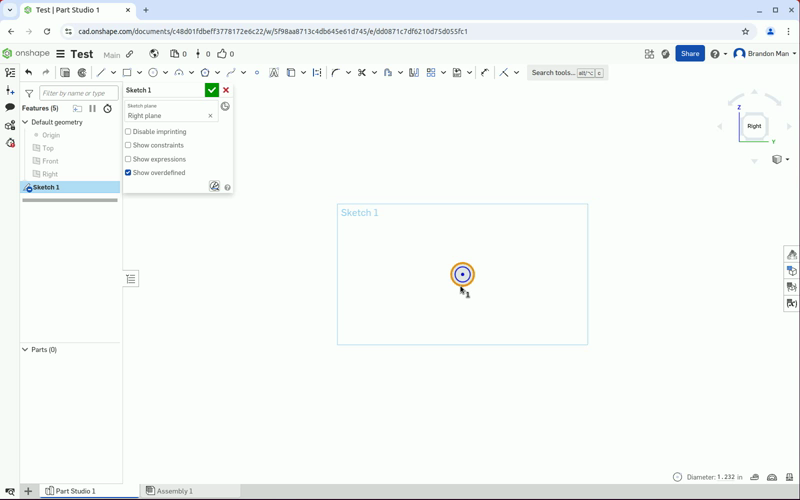
scroll(-6)
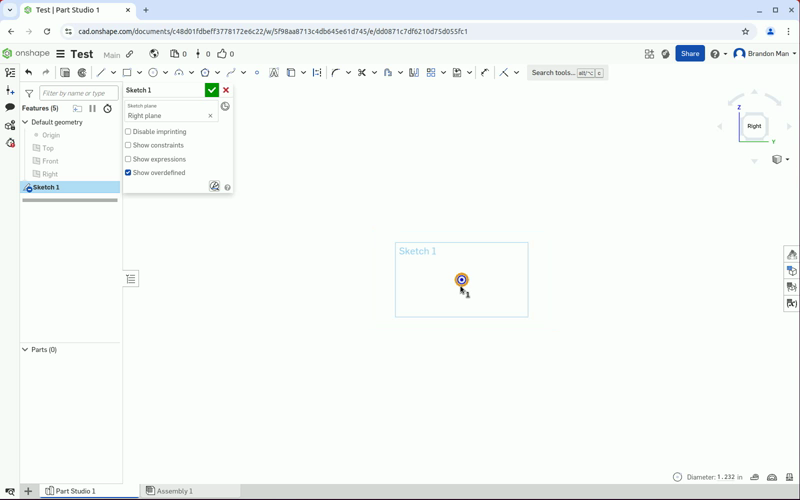
scroll(-6)
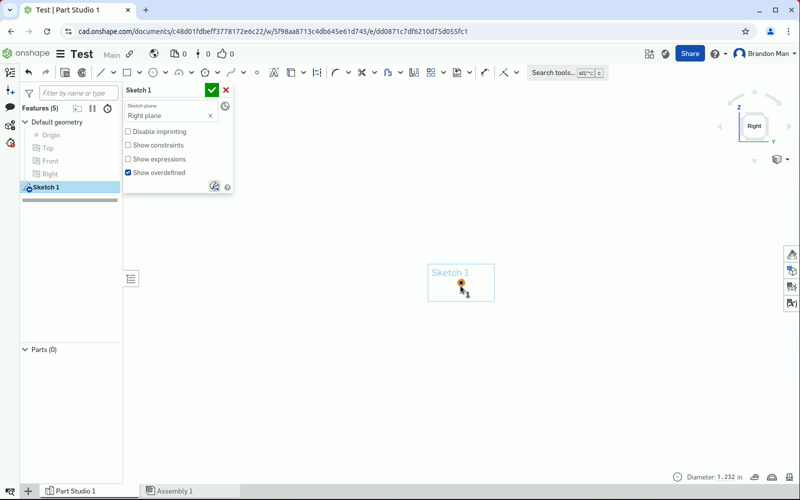
mouse_move(73, 352)
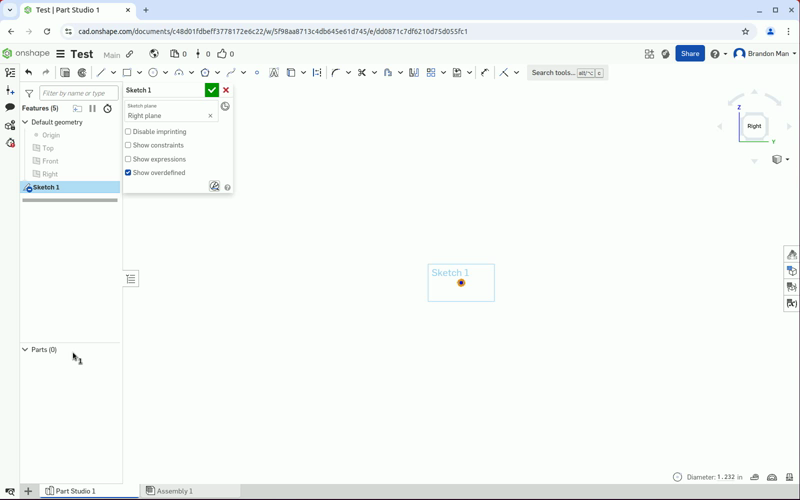
key(shift+y)
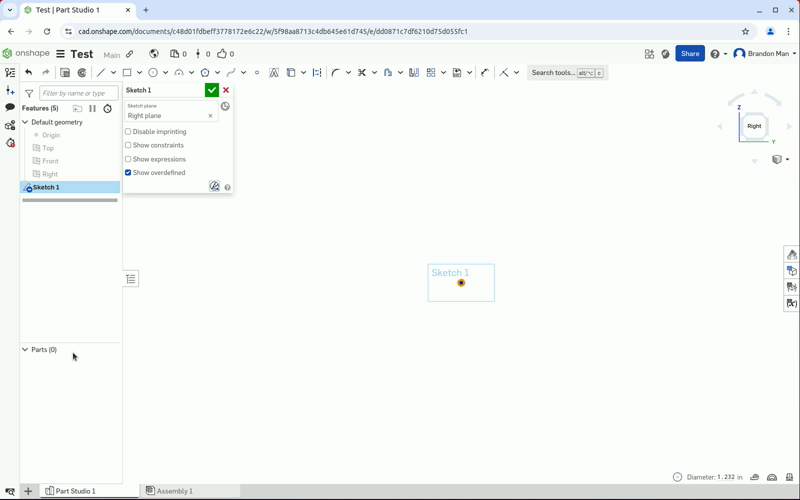
key(shift+e)
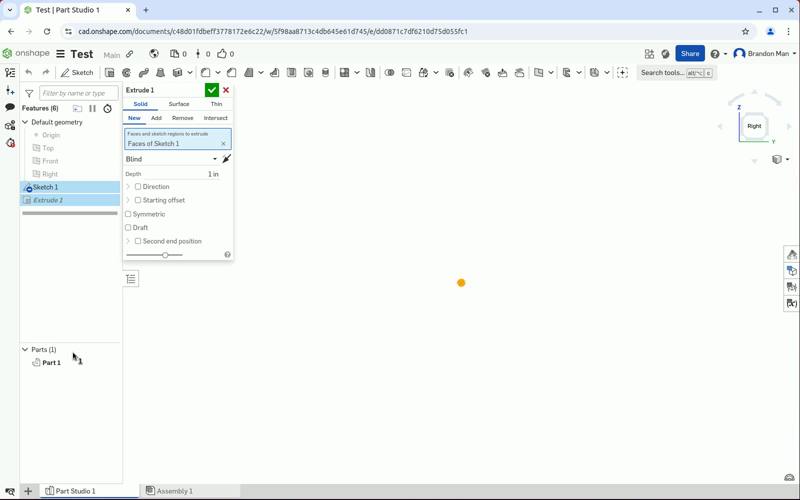
mouse_move(143, 106)
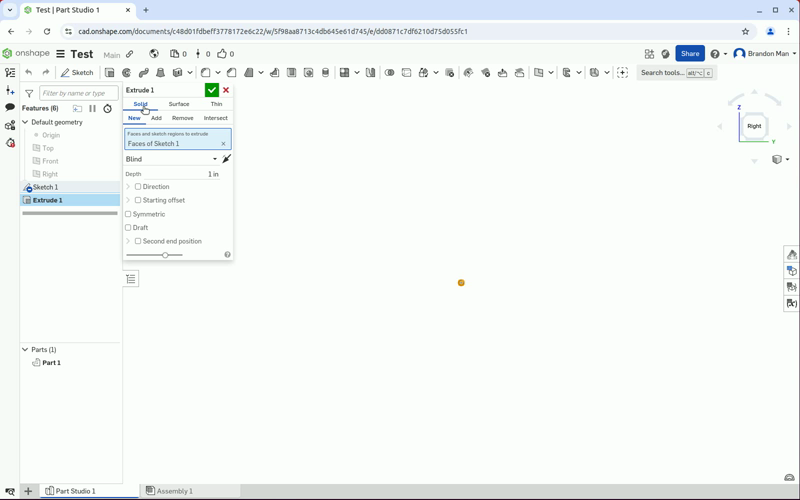
click(143, 106)
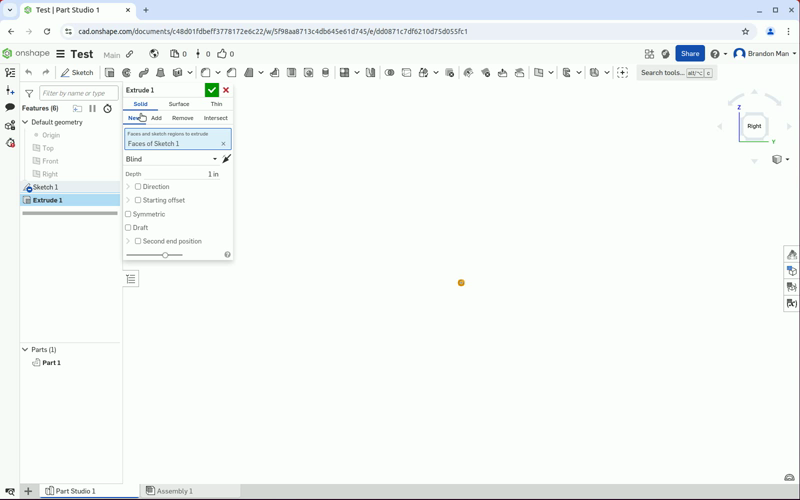
mouse_move(137, 120)
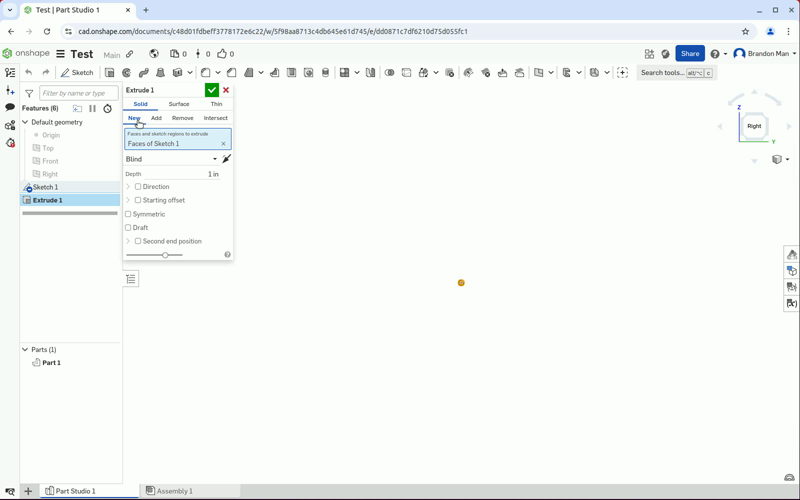
click(137, 120)
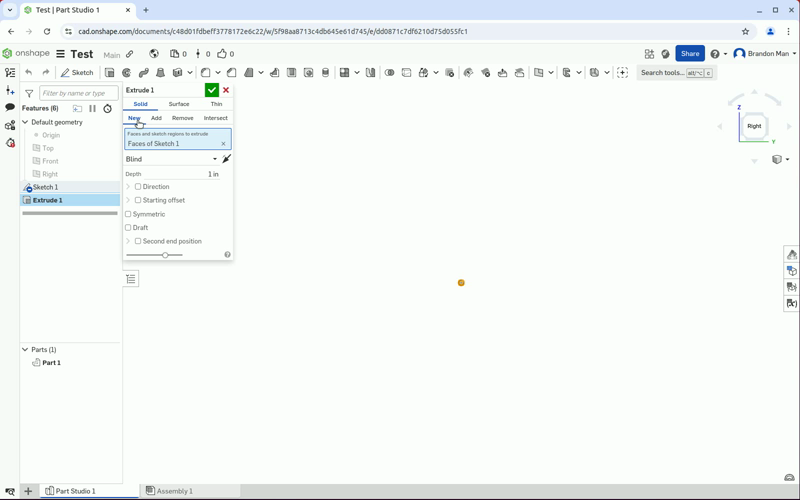
key(tab, 4)
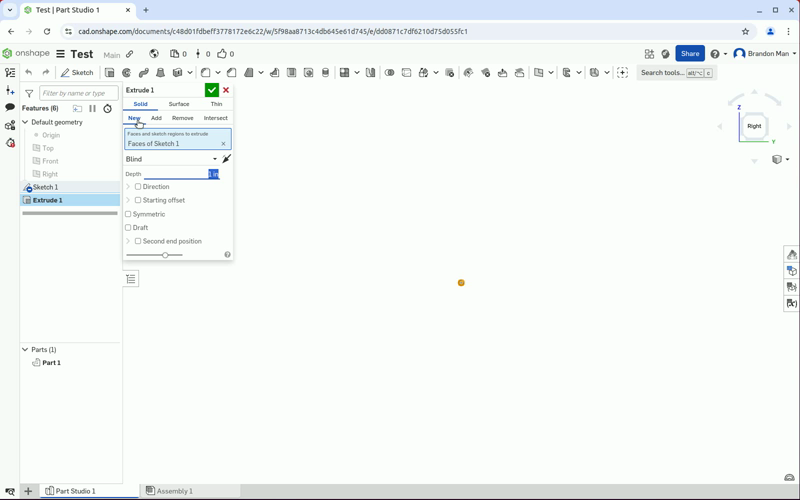
text(16.609)
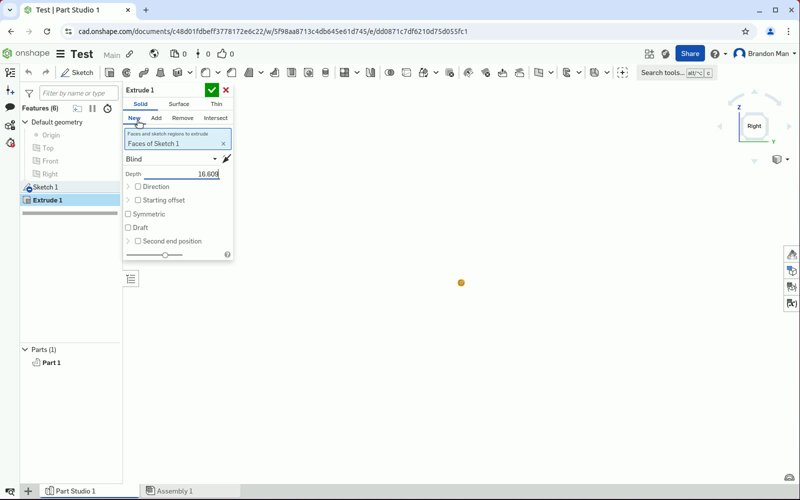
key(enter)
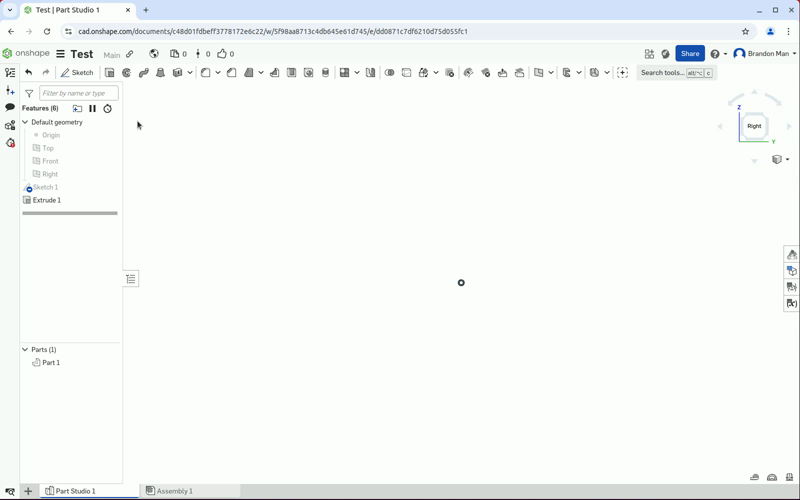
key(shift+h)
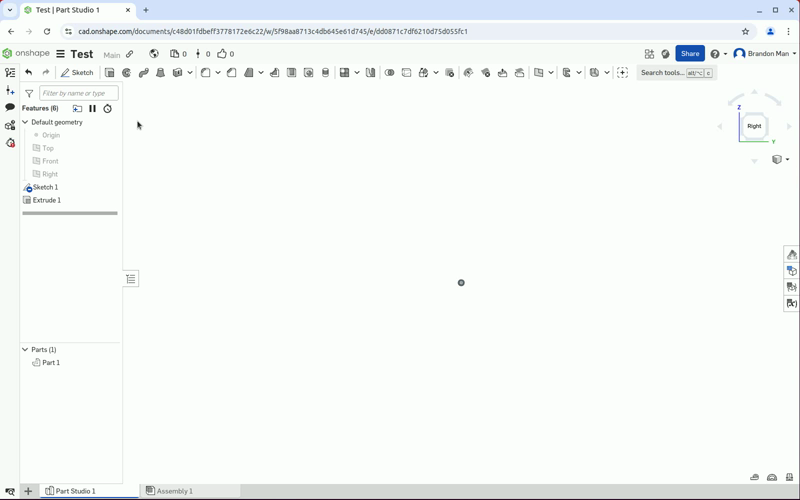
key(shift+h)
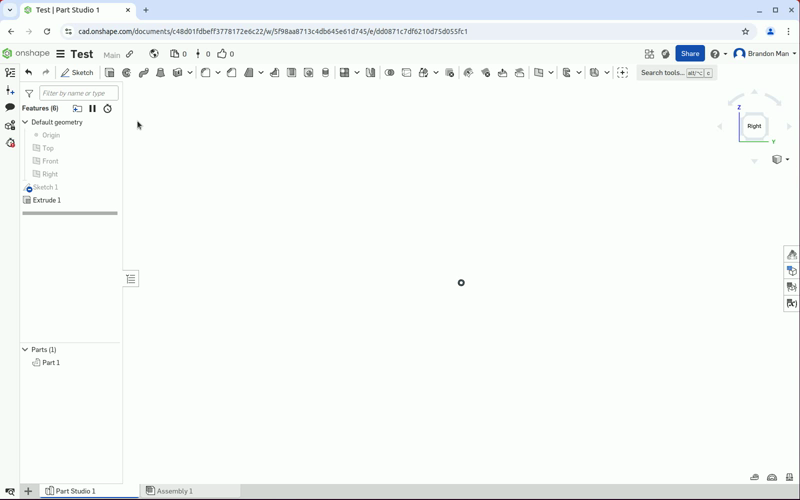
mouse_move(73, 189)
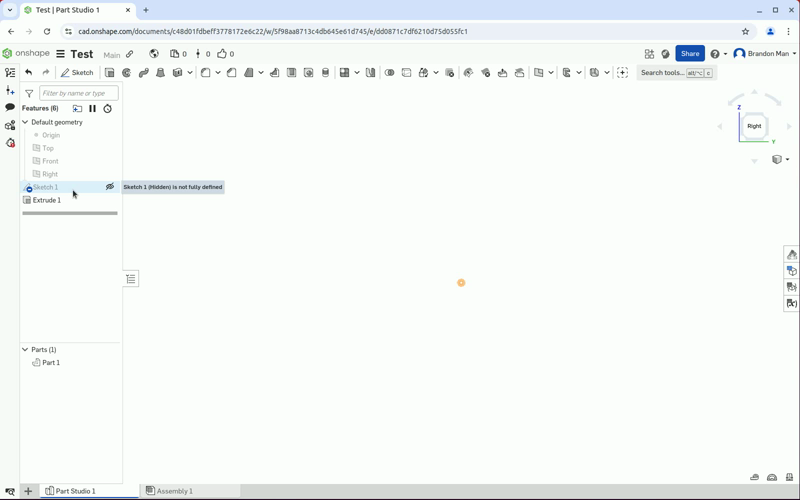
click(73, 189)
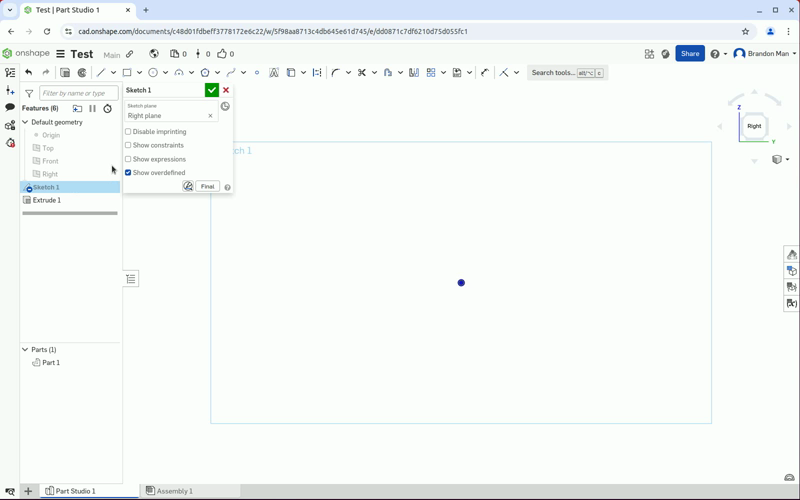
mouse_move(229, 92)
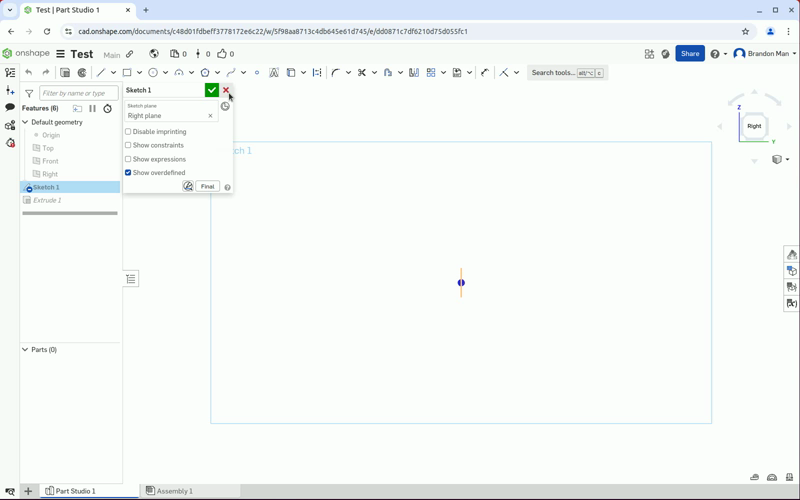
click(229, 92)
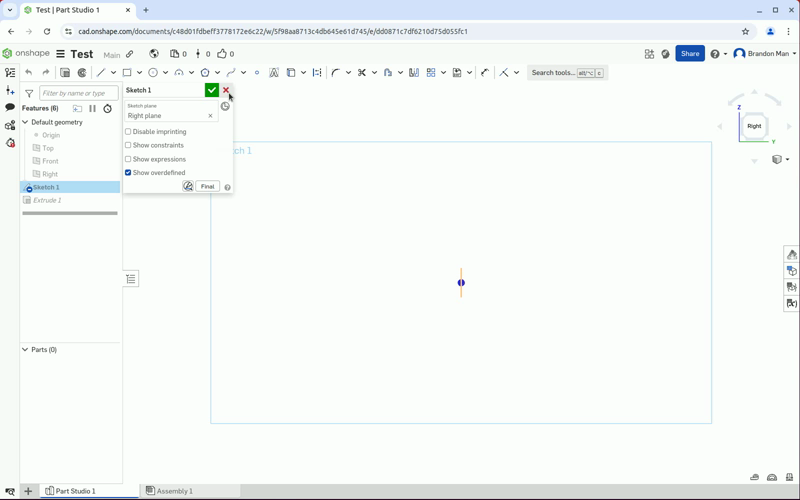
key(shift+s)
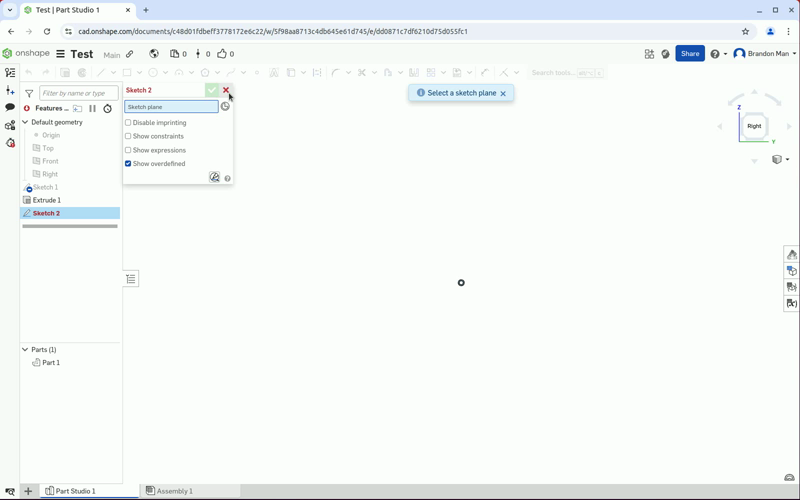
mouse_move(73, 176)
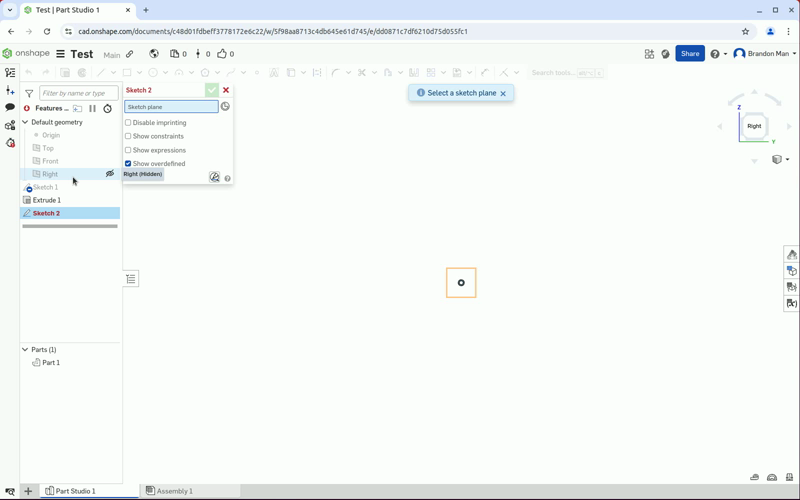
click(73, 176)
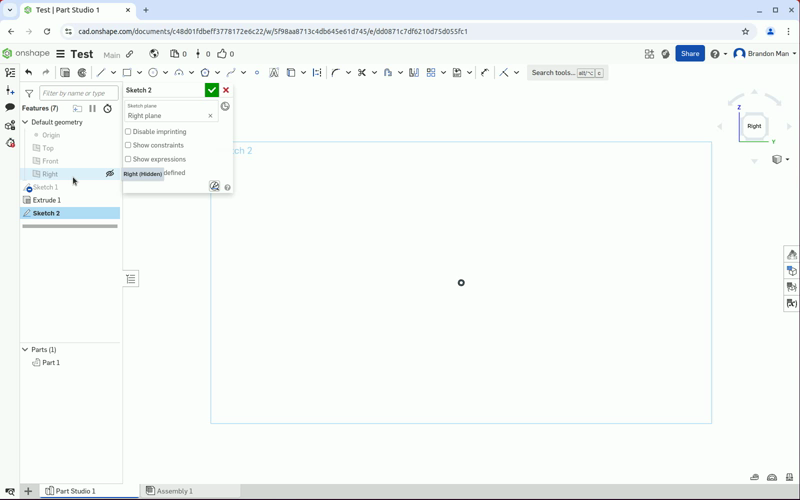
mouse_move(73, 352)
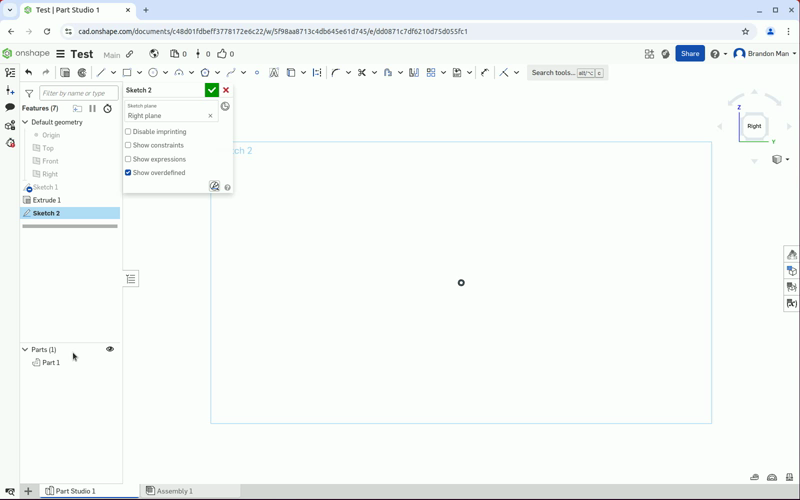
key(y)
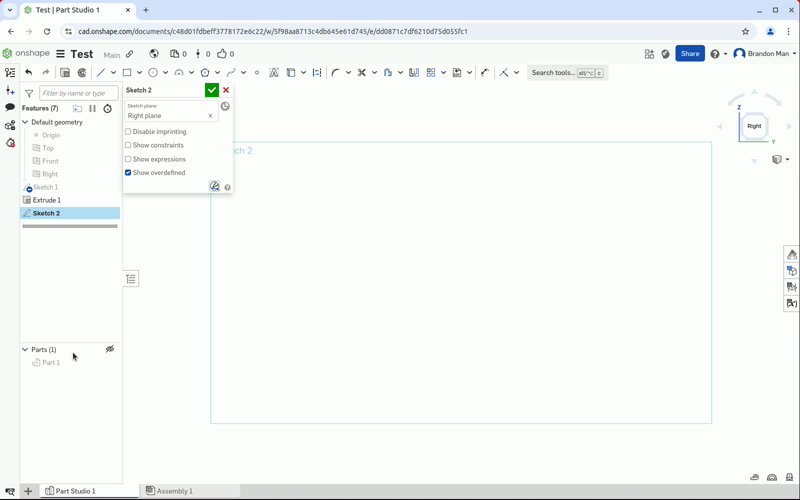
key(c)
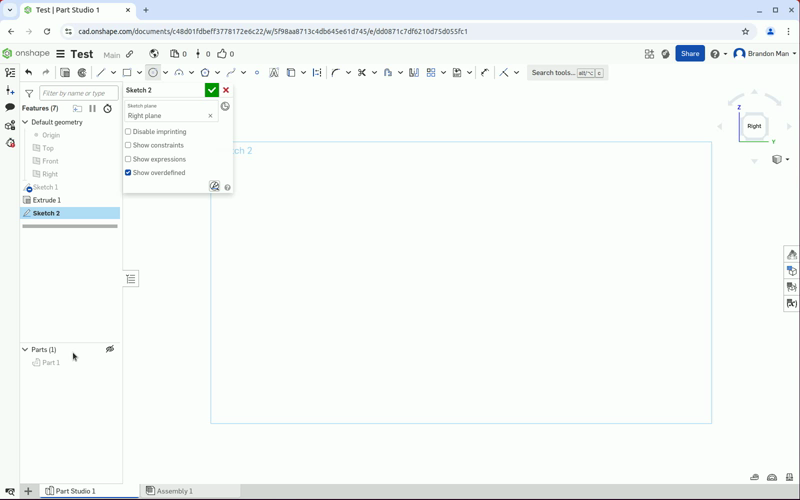
key_down(shift)
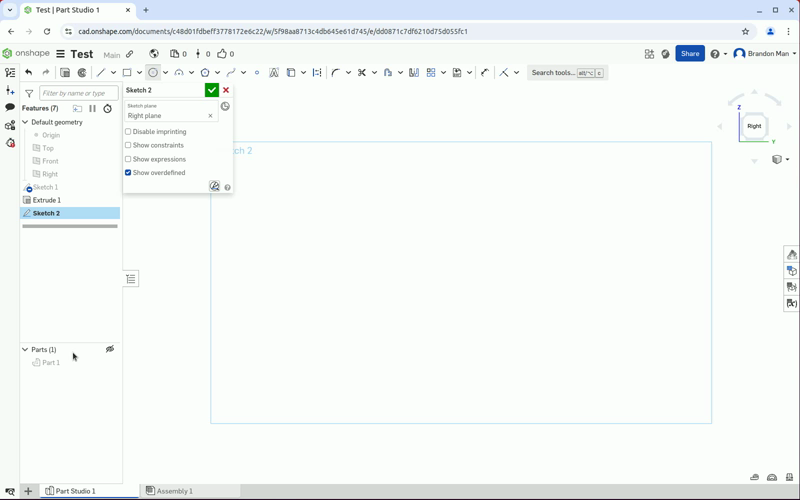
mouse_move(461, 282)
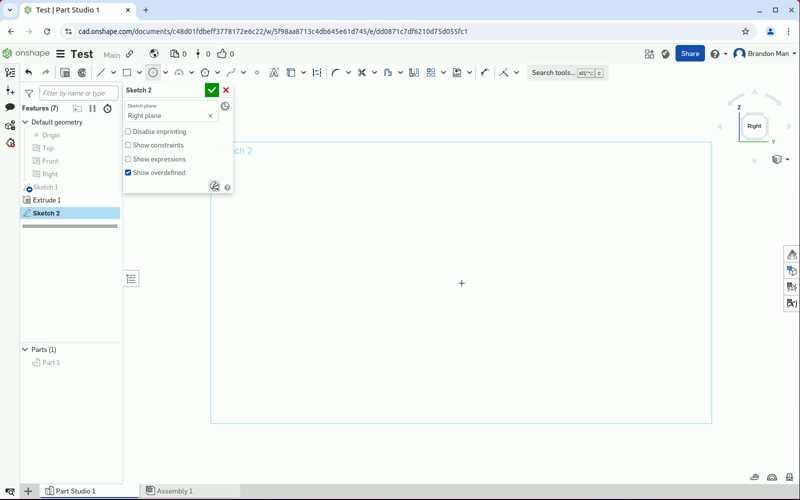
click(461, 282)
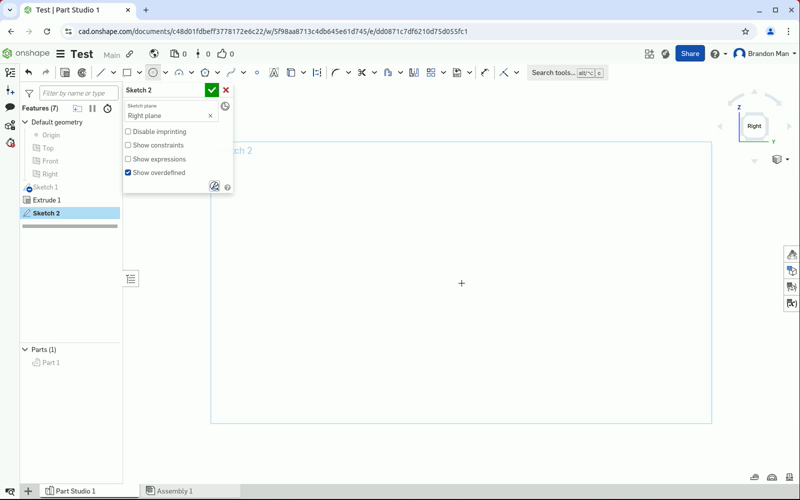
key_up(shift)
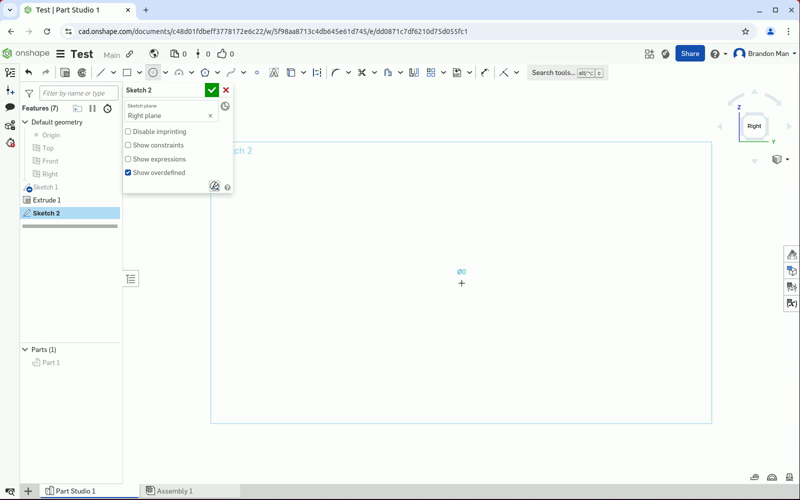
mouse_move(464, 282)
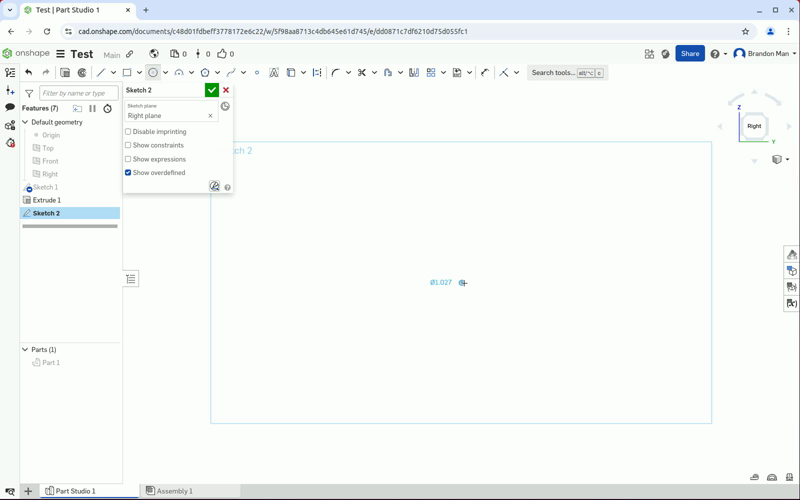
scroll(6)
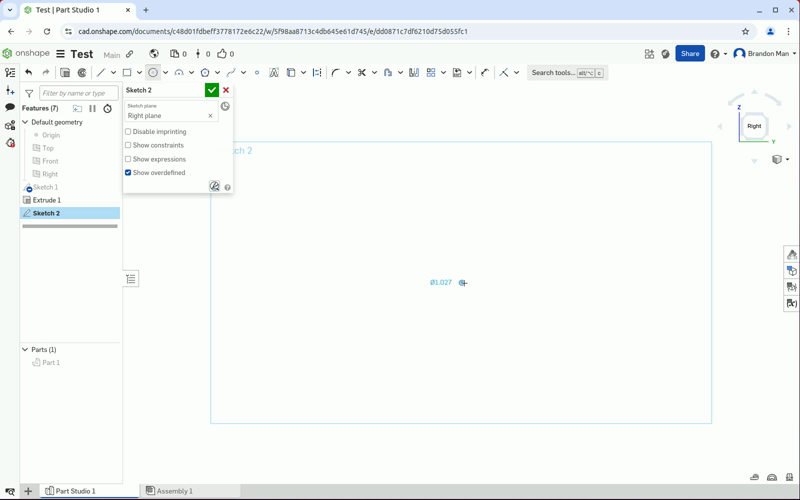
scroll(6)
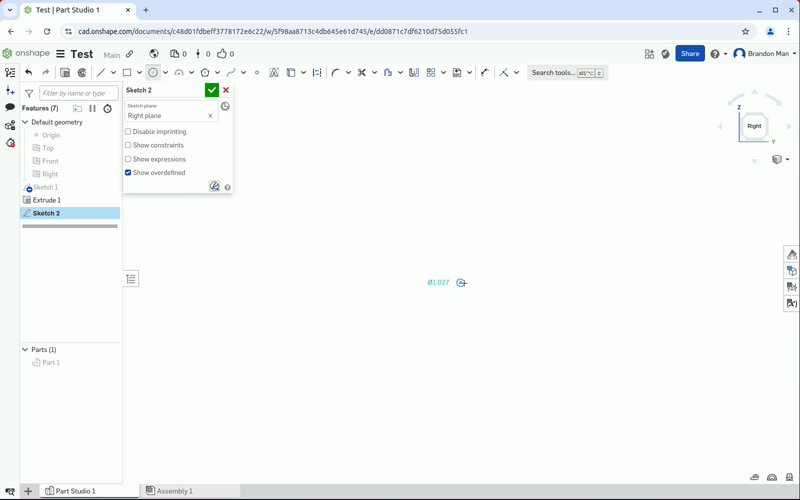
scroll(6)
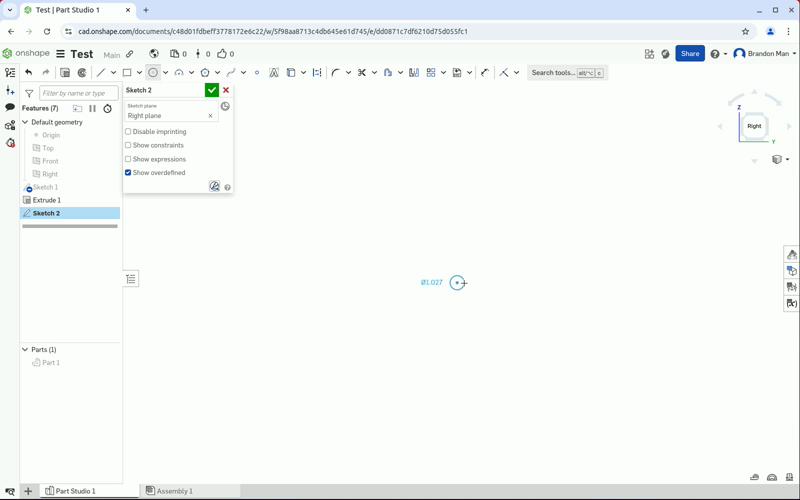
scroll(6)
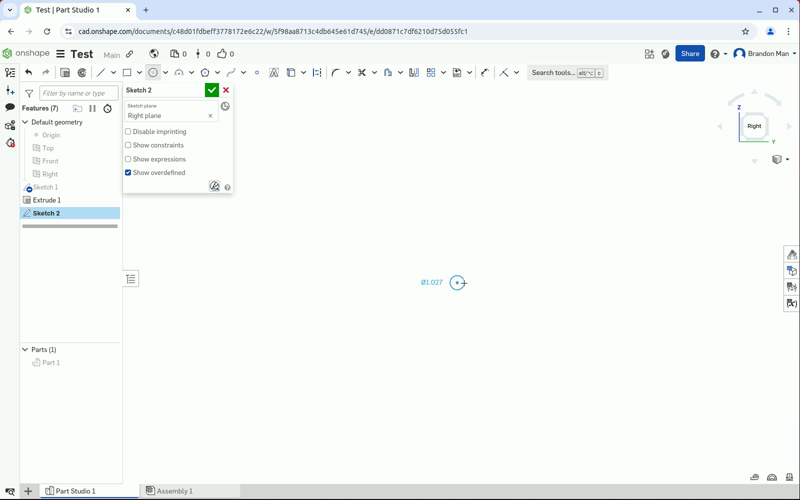
scroll(6)
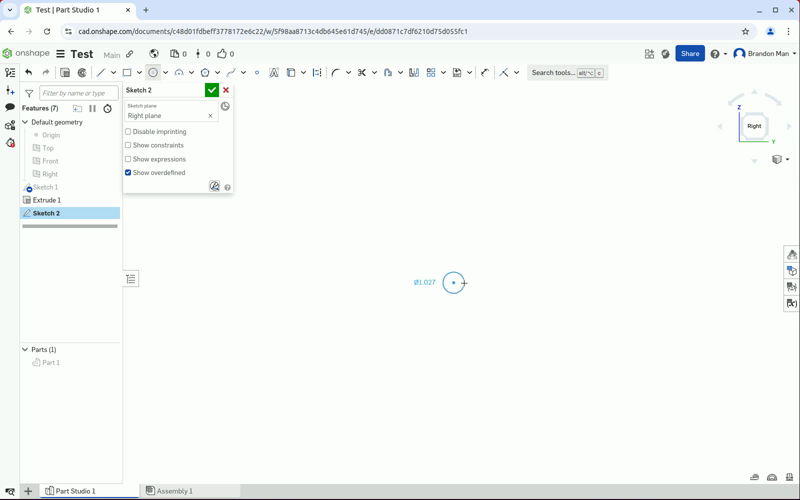
scroll(6)
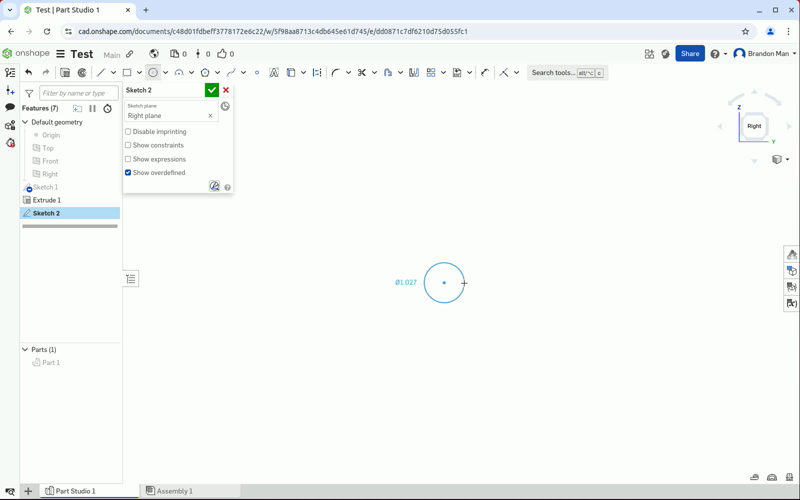
scroll(6)
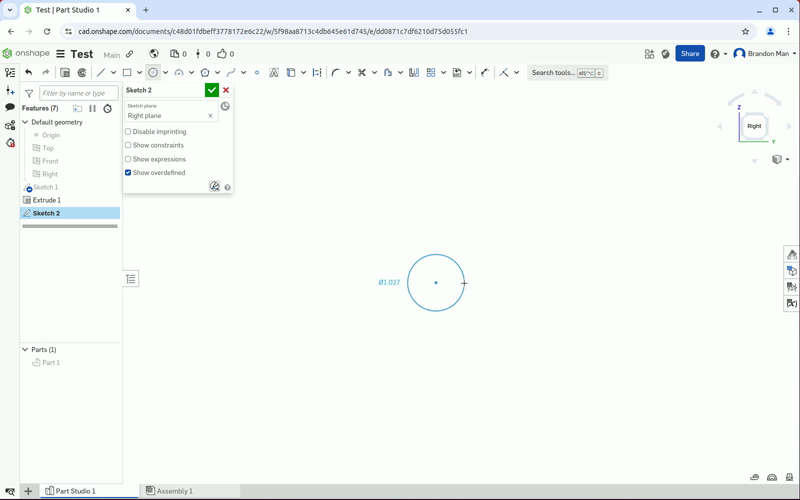
click(464, 282)
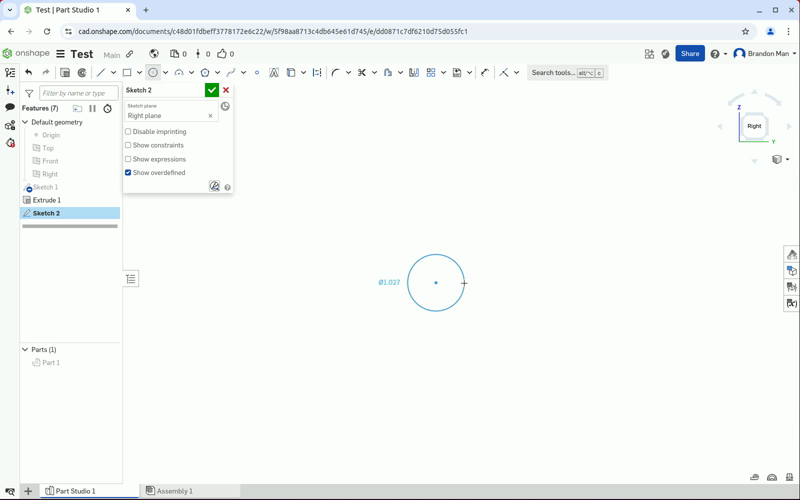
scroll(-6)
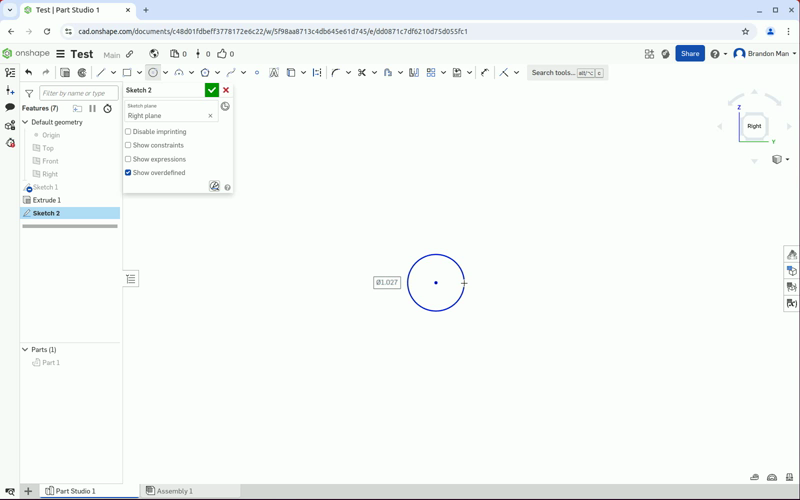
scroll(-6)
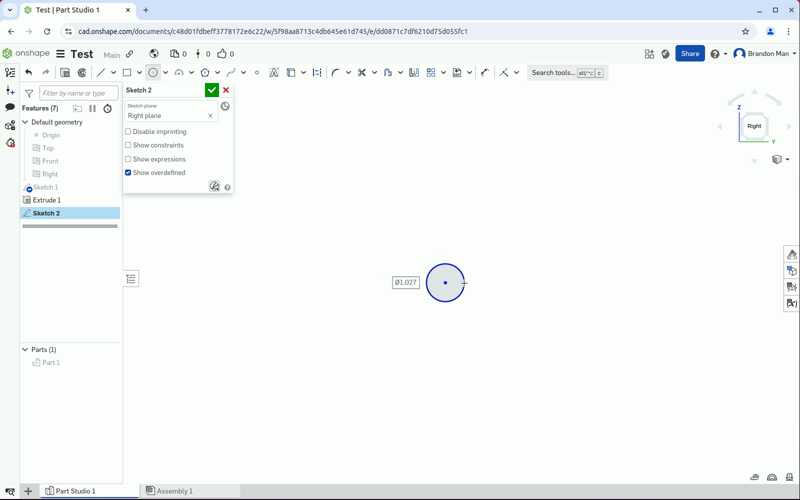
scroll(-6)
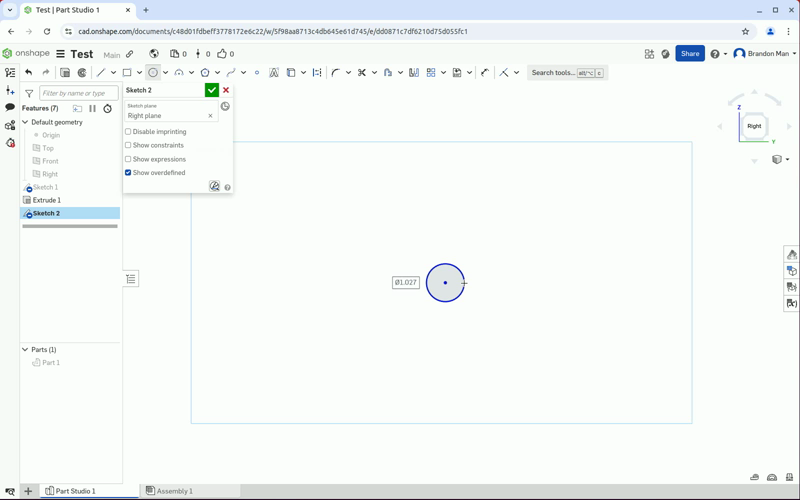
scroll(-6)
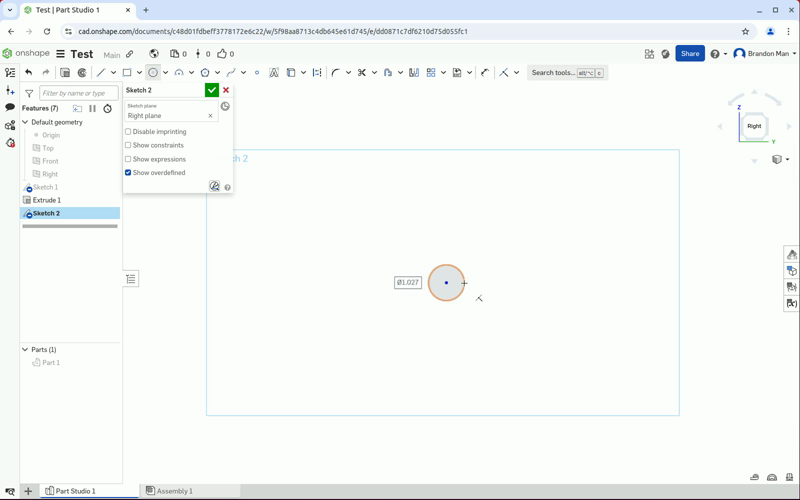
scroll(-6)
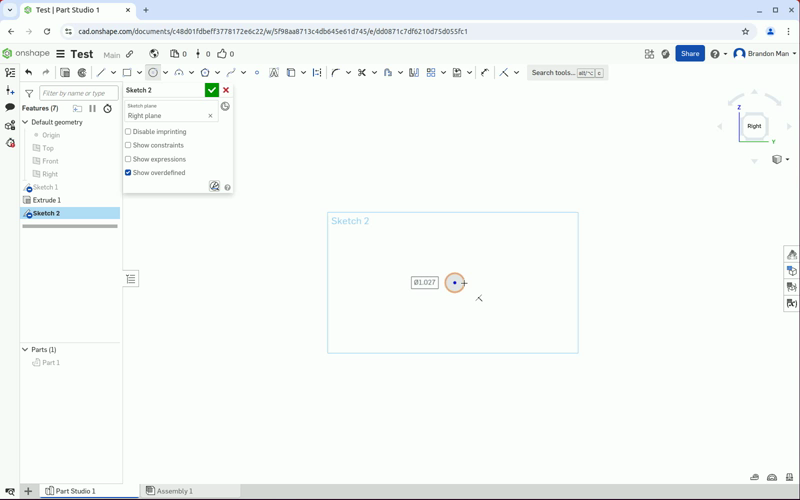
scroll(-6)
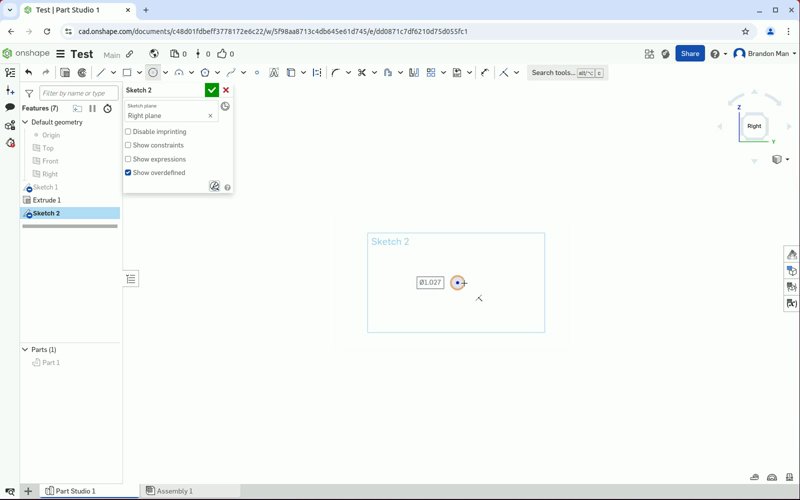
scroll(-6)
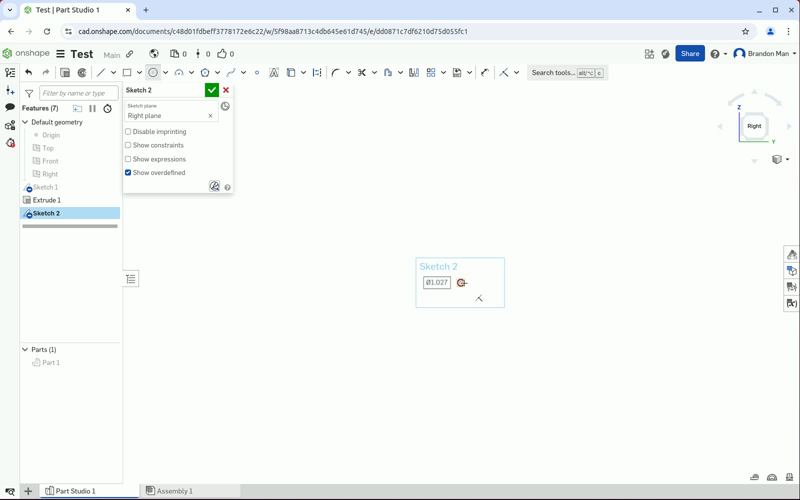
key(esc)
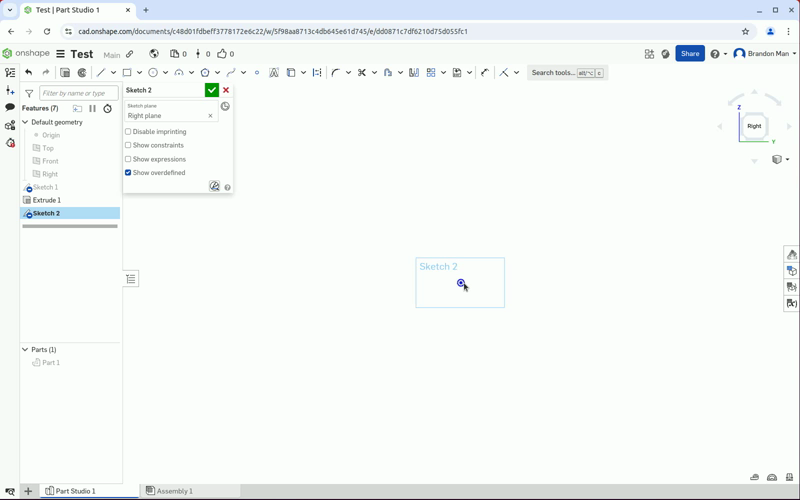
mouse_move(462, 285)
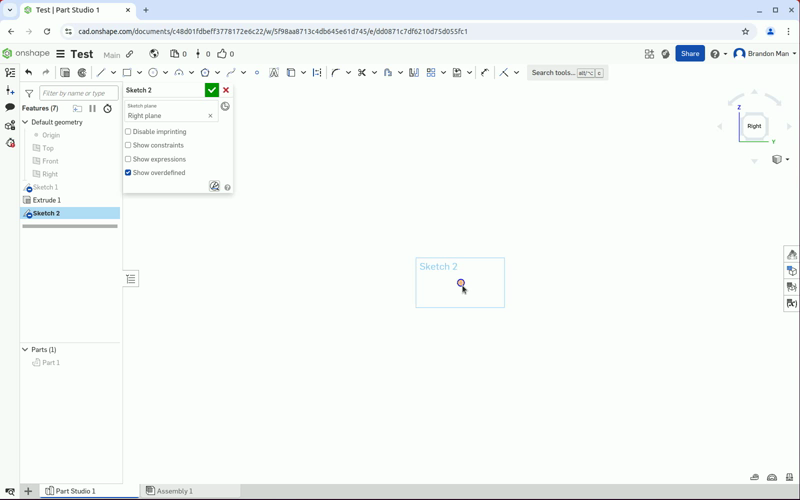
scroll(6)
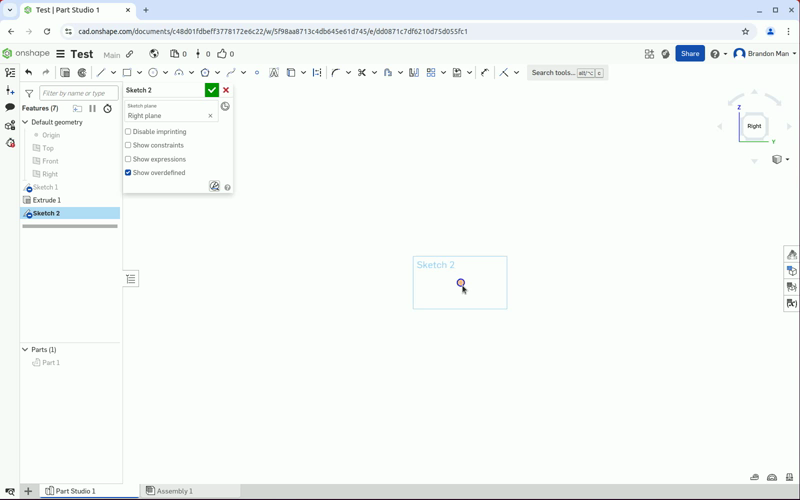
scroll(6)
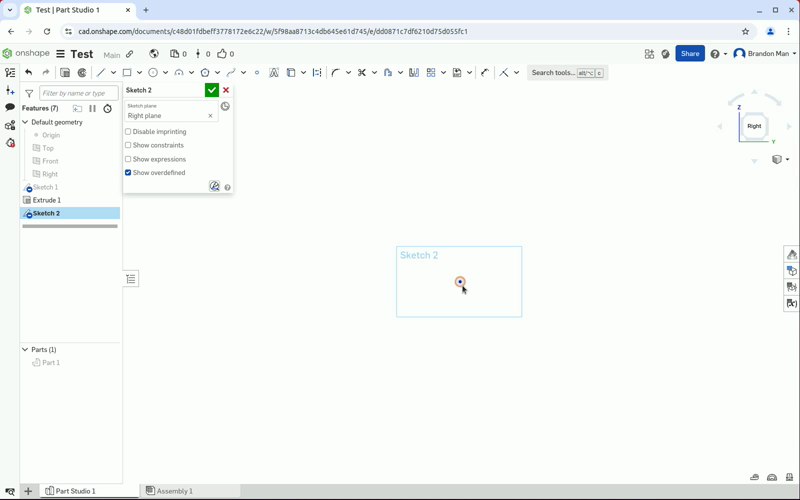
scroll(6)
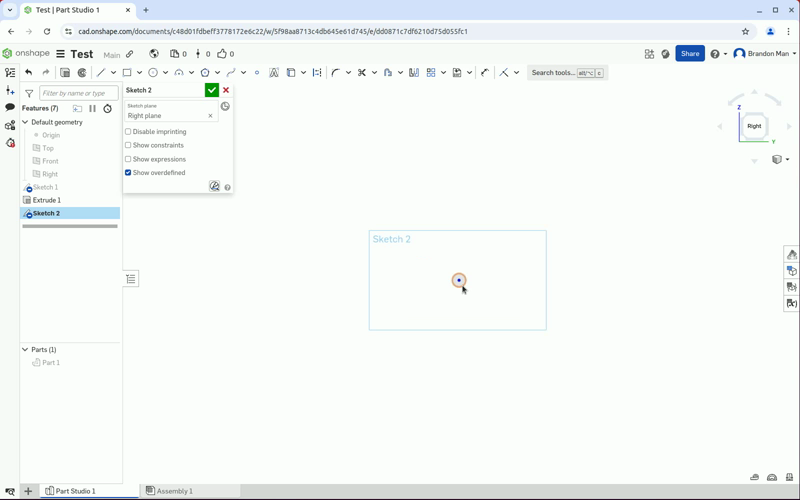
scroll(6)
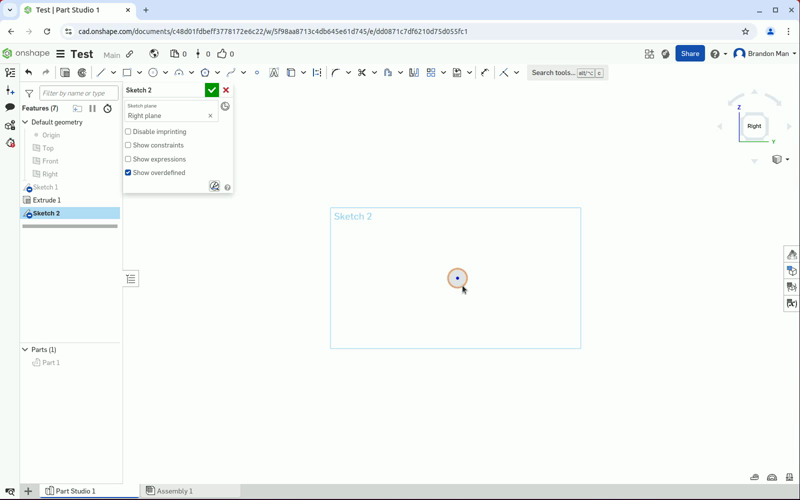
scroll(6)
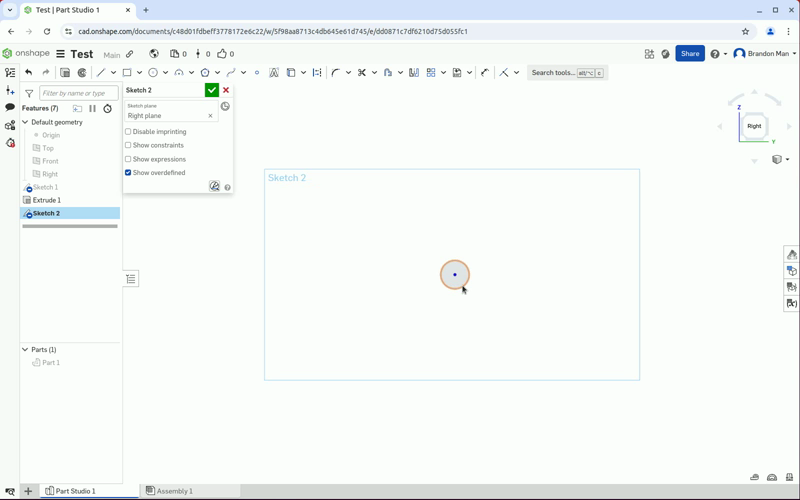
scroll(6)
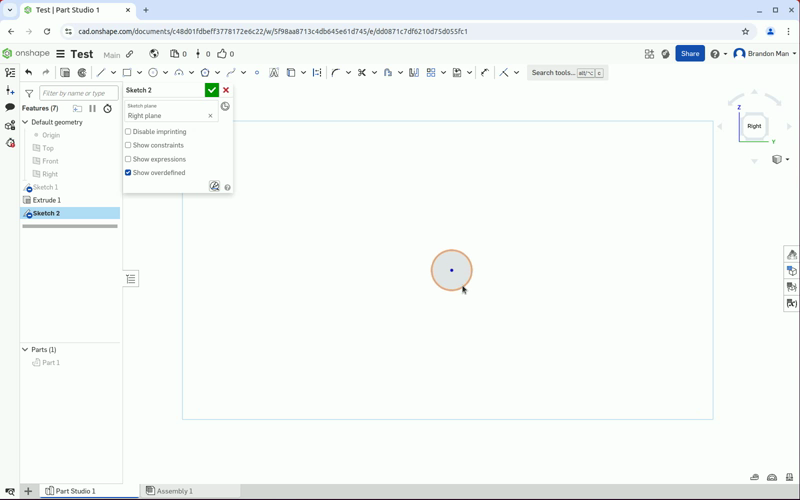
scroll(6)
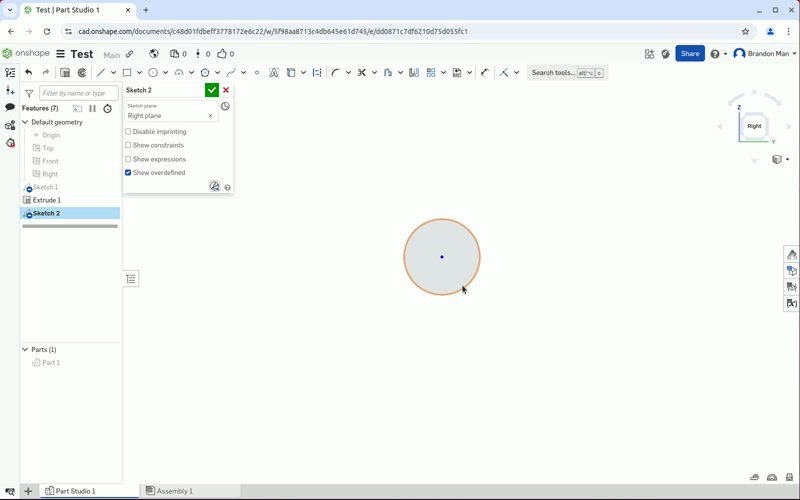
click(462, 285)
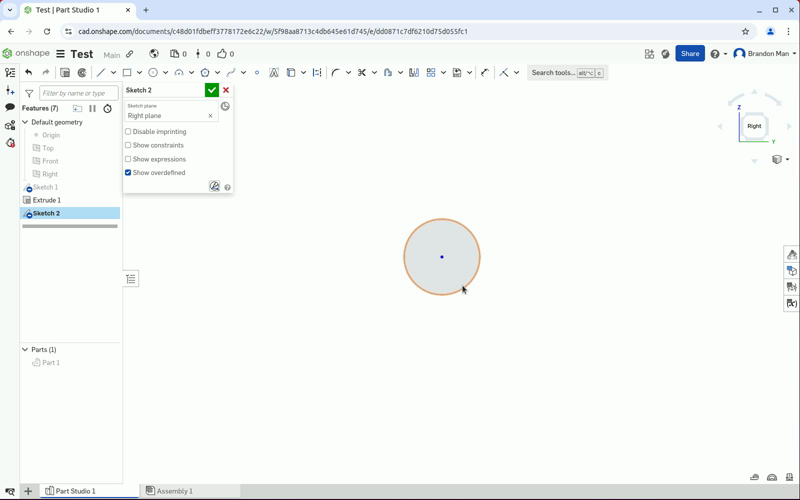
scroll(-6)
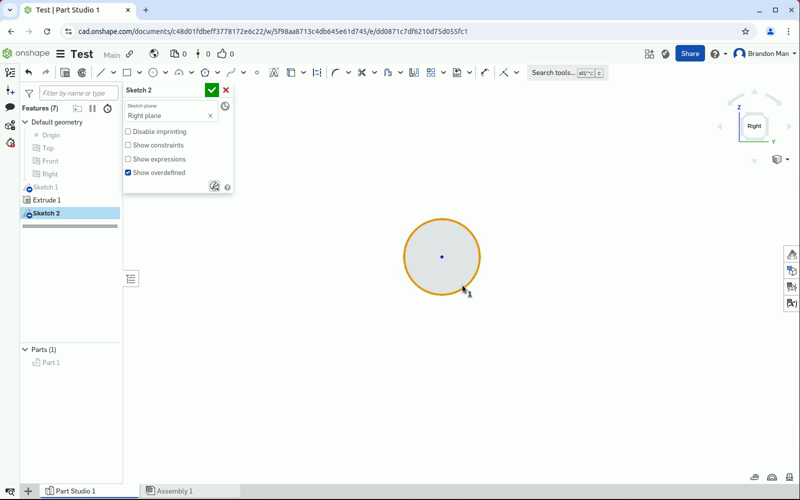
scroll(-6)
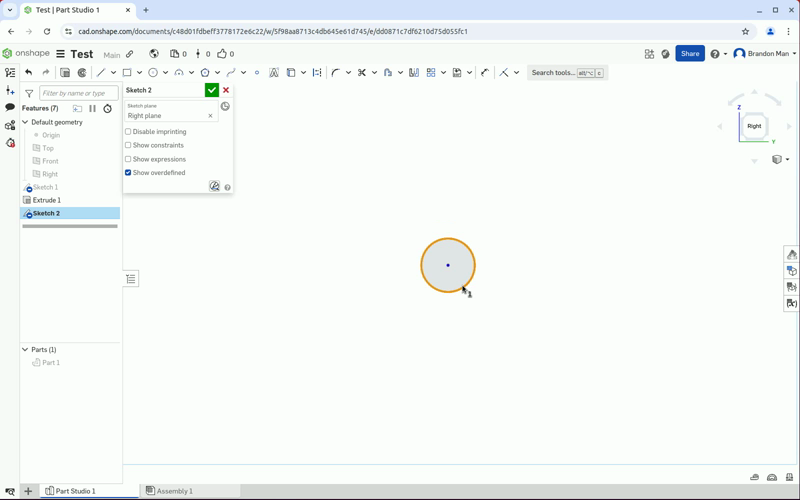
scroll(-6)
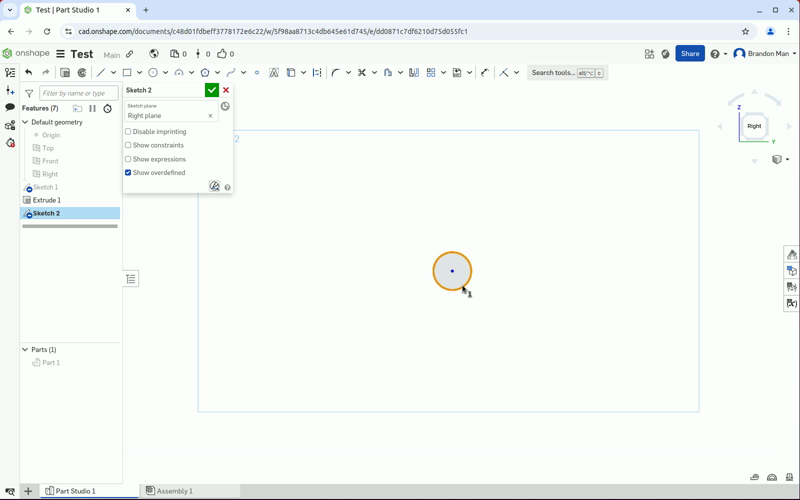
scroll(-6)
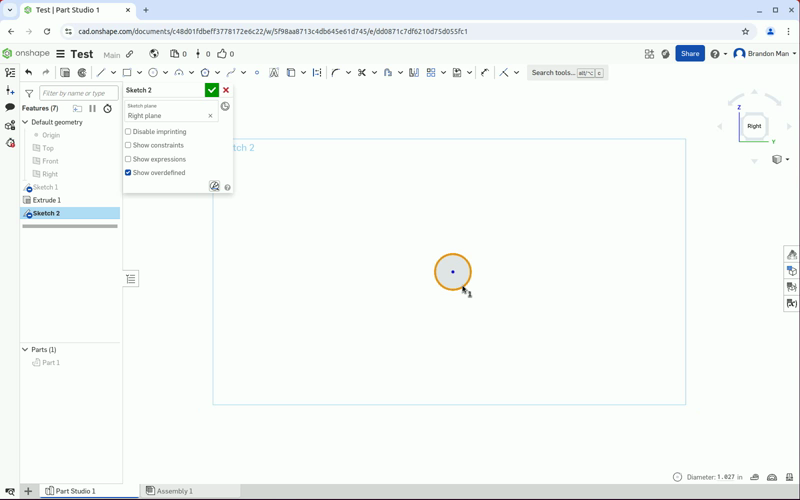
scroll(-6)
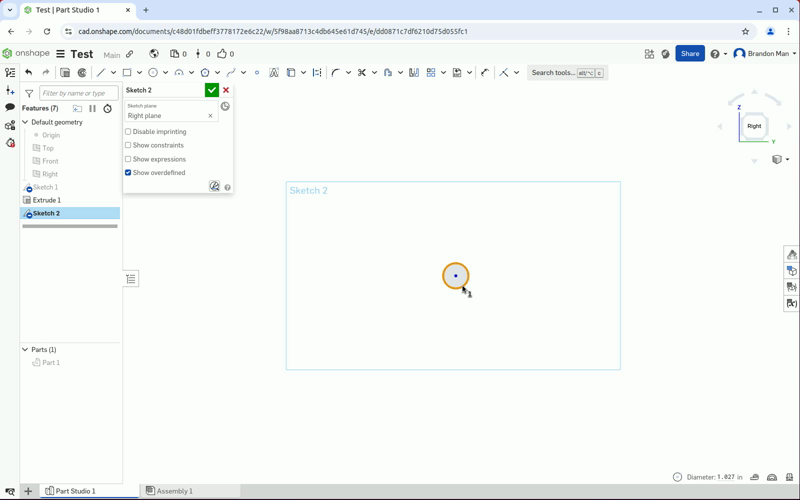
scroll(-6)
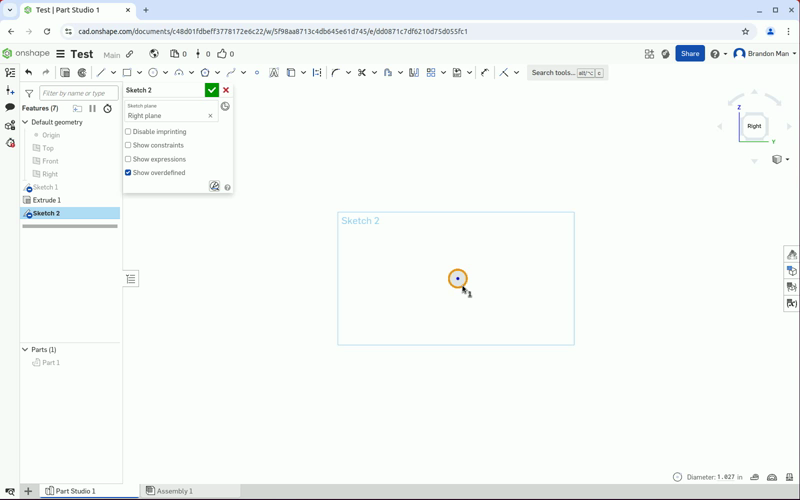
scroll(-6)
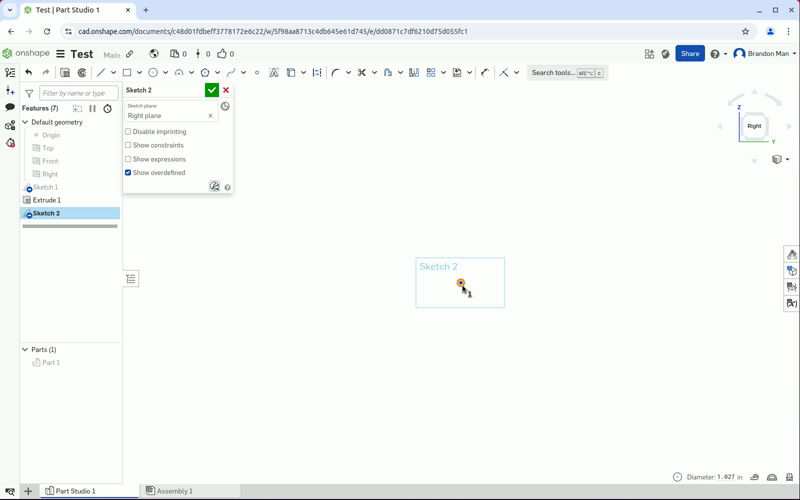
mouse_move(73, 352)
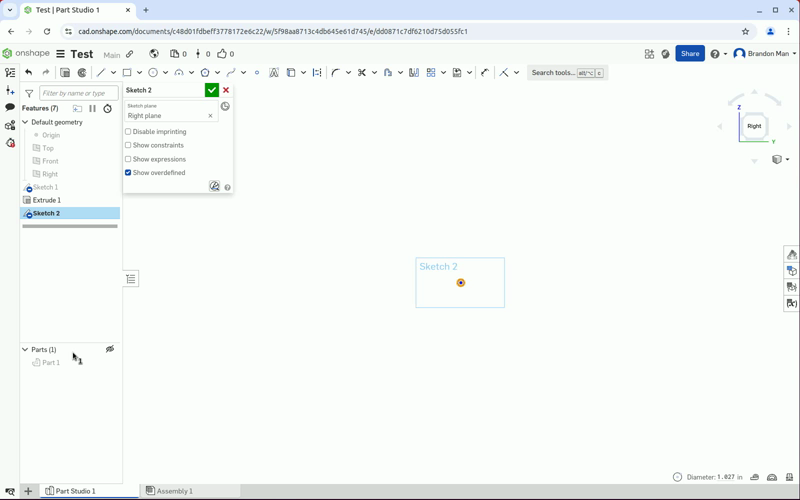
key(shift+y)
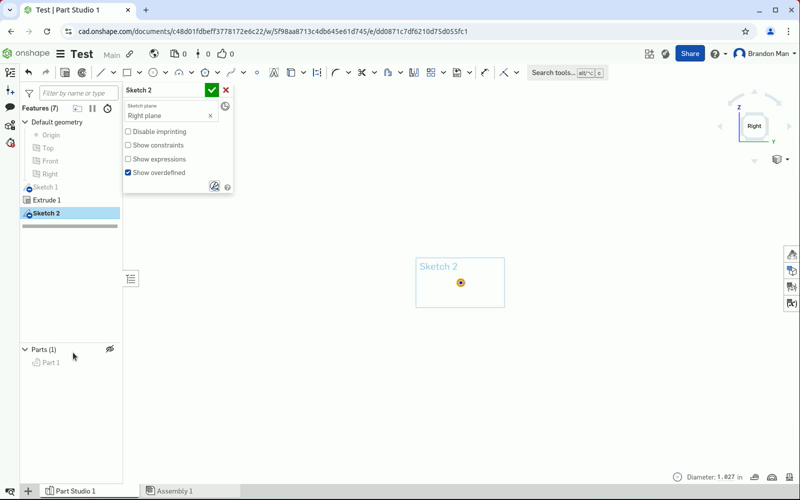
key(shift+e)
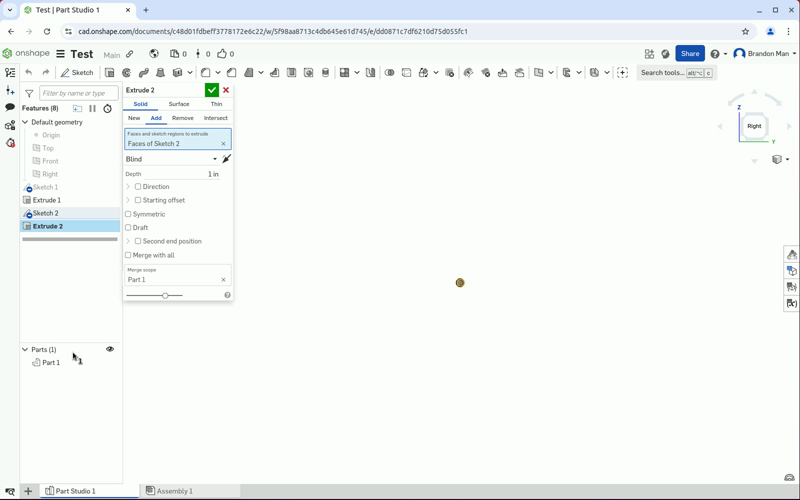
mouse_move(143, 106)
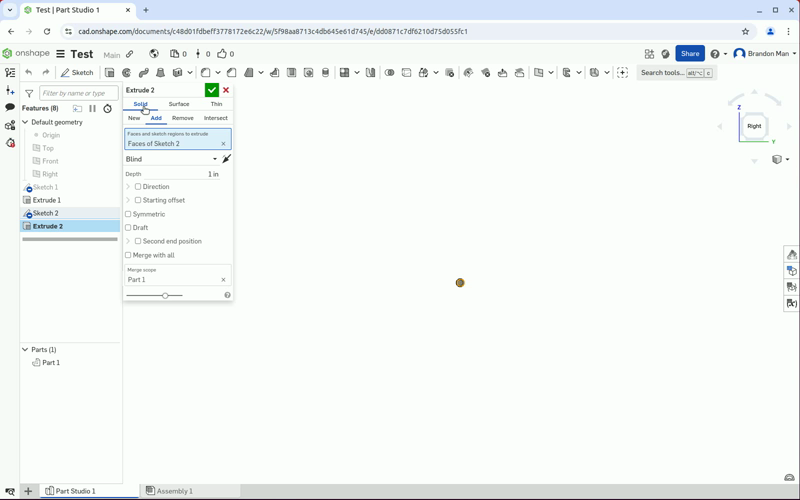
click(143, 106)
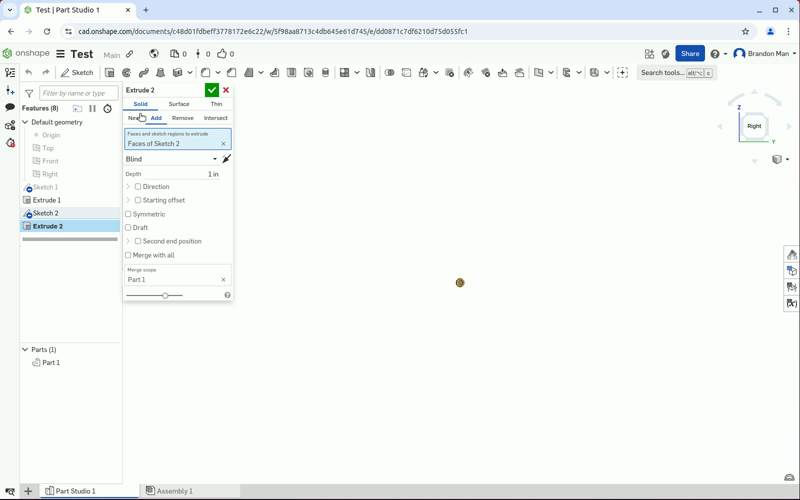
mouse_move(137, 120)
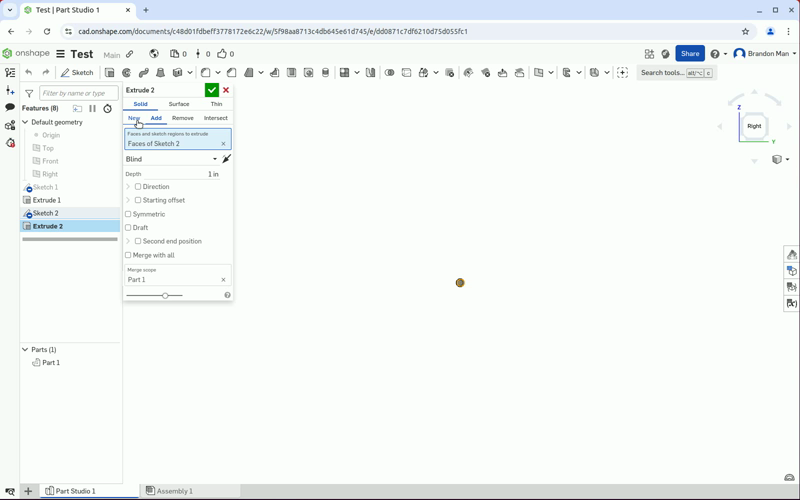
click(137, 120)
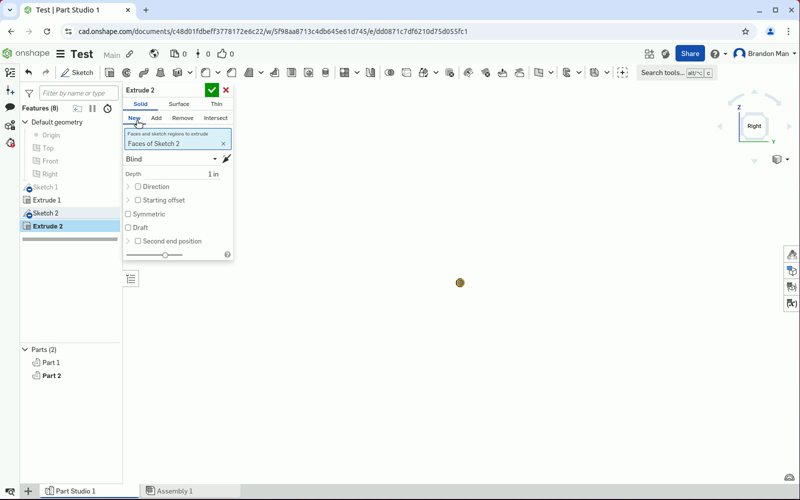
key(tab, 4)
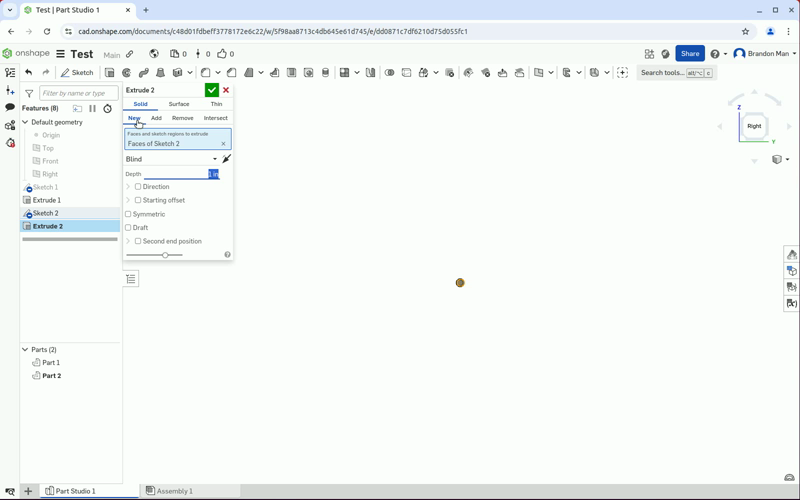
text(23.108)
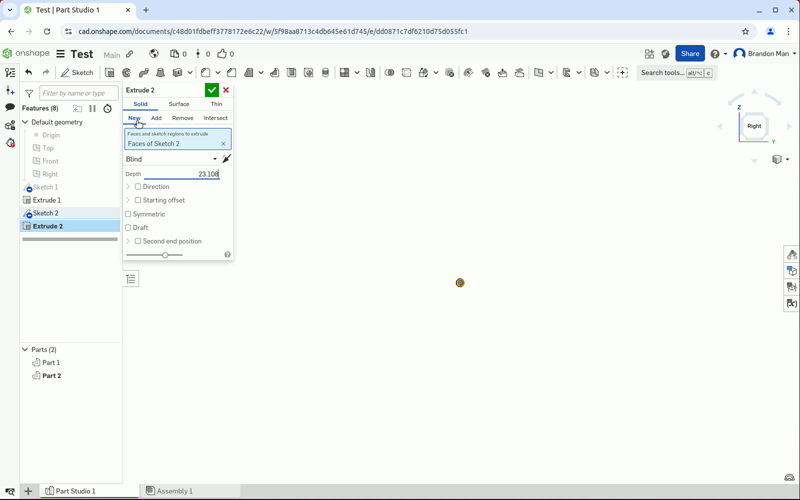
key(enter)
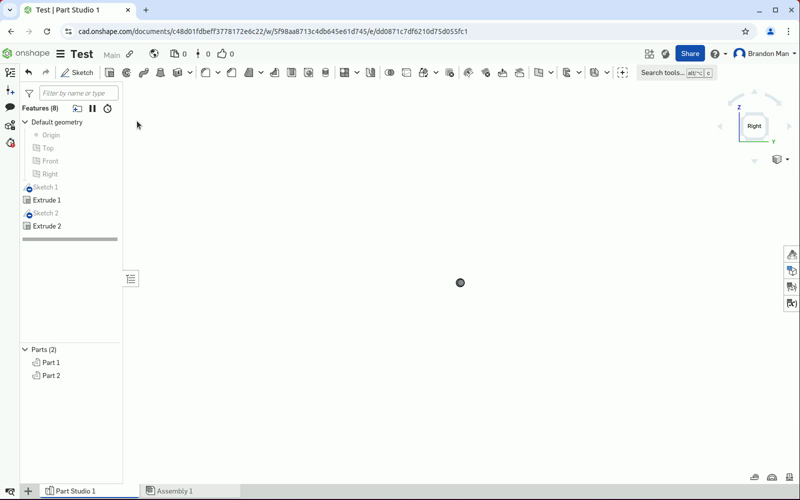
key(shift+h)
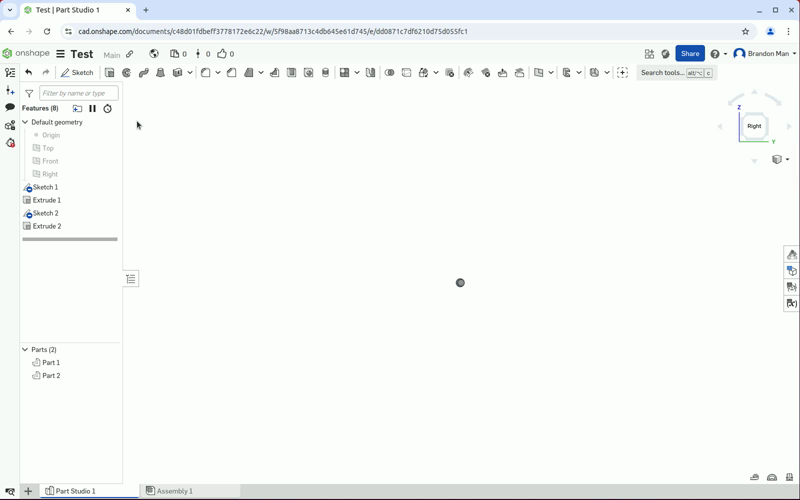
key(shift+h)
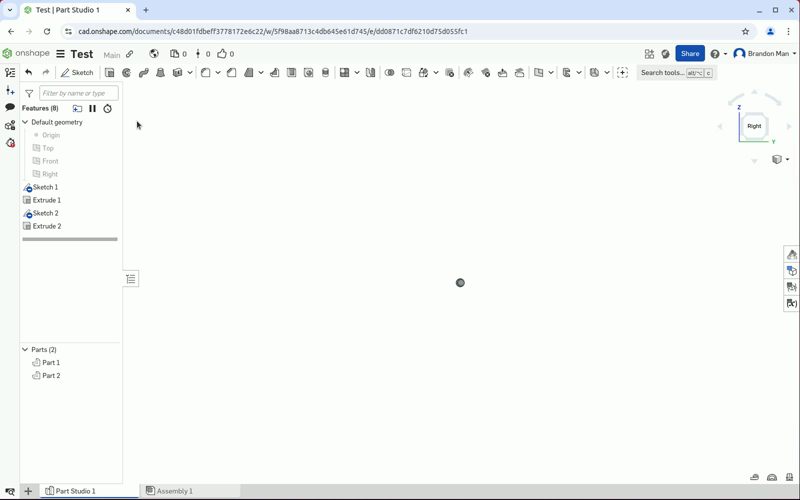
key(shift+7)
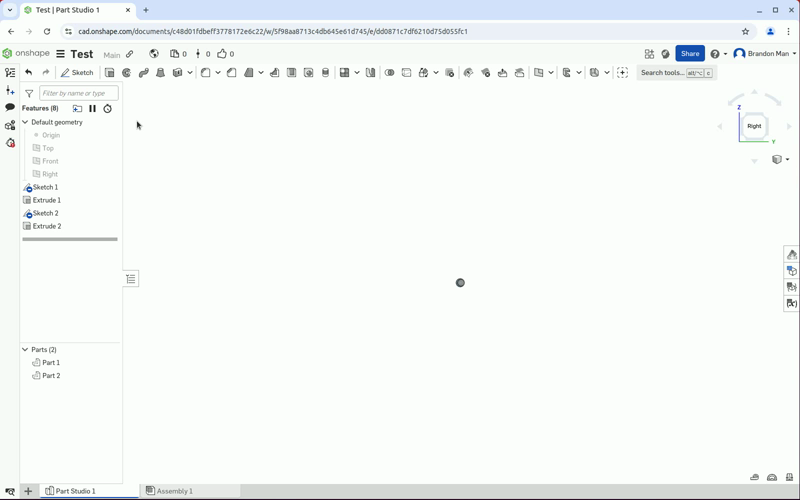
key(right, 2)
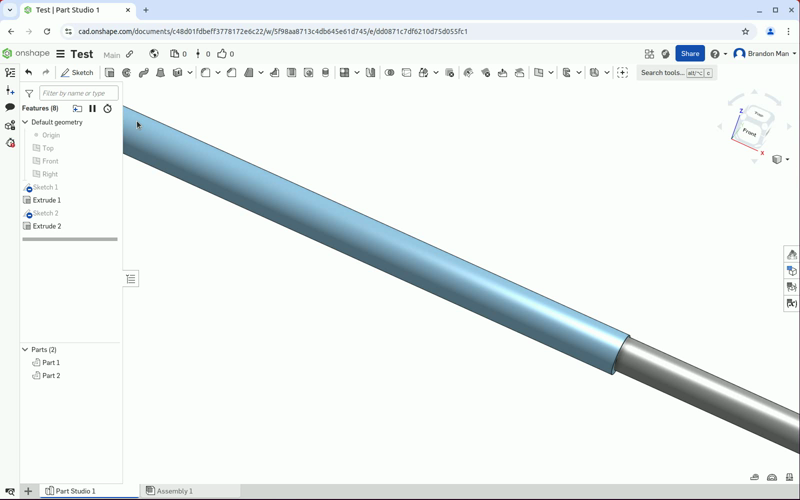
key(down, 2)
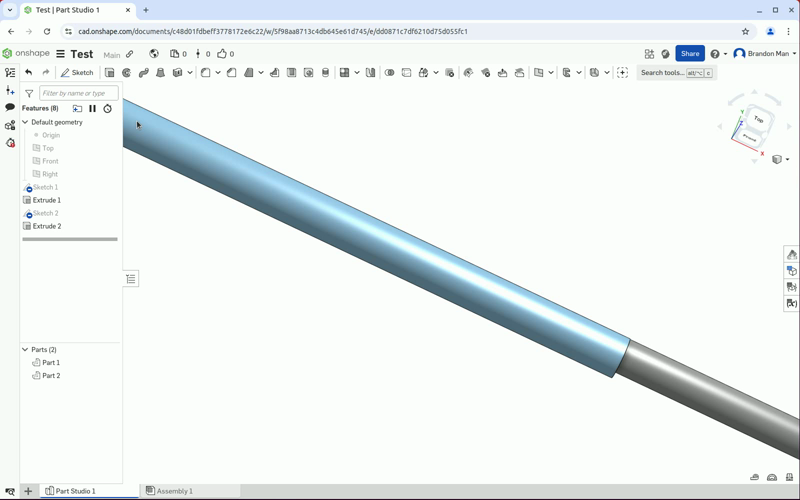
key(up, 2)
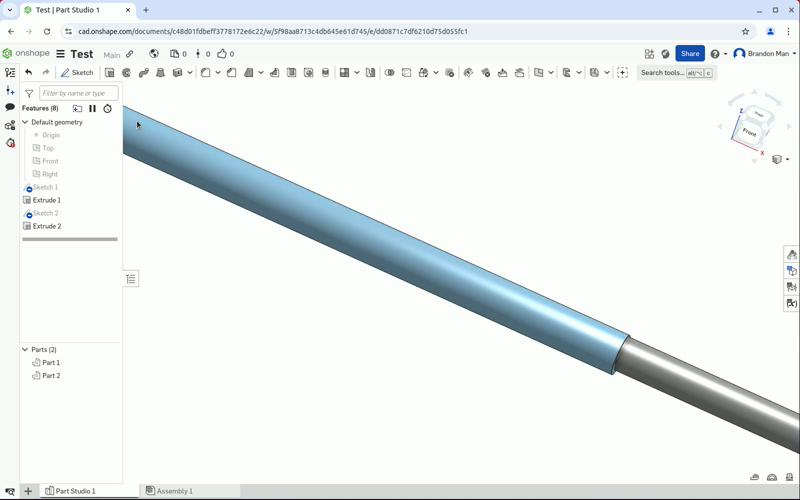
key(left, 2)
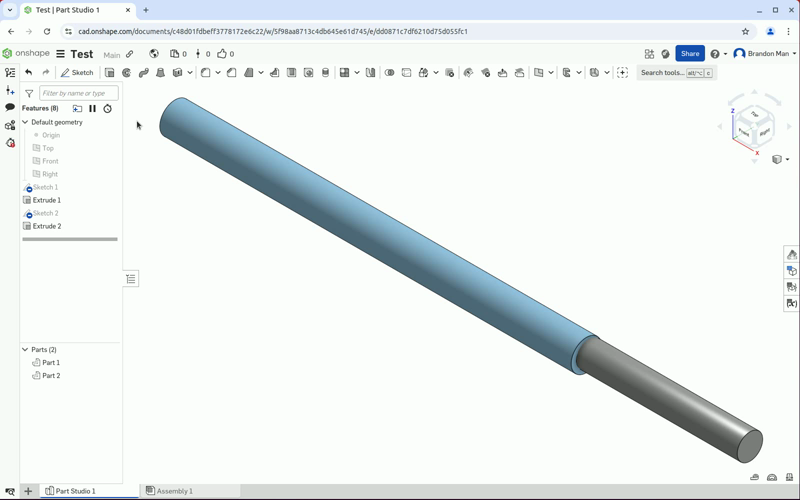
mouse_move(73, 189)
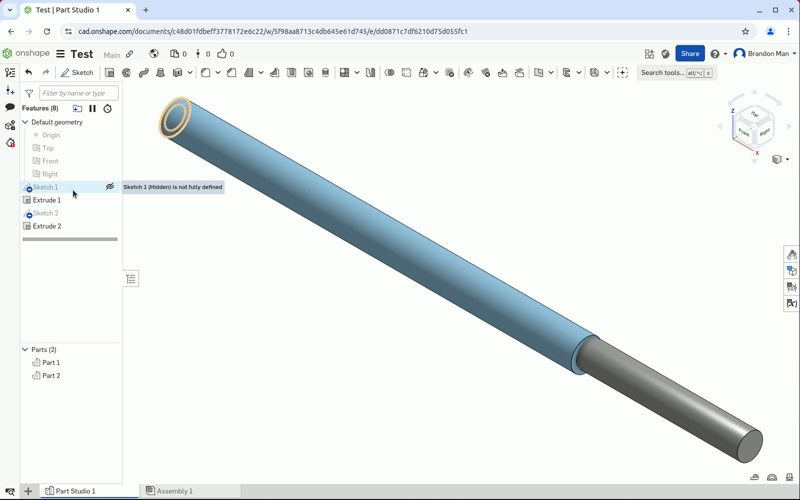
click(73, 189)